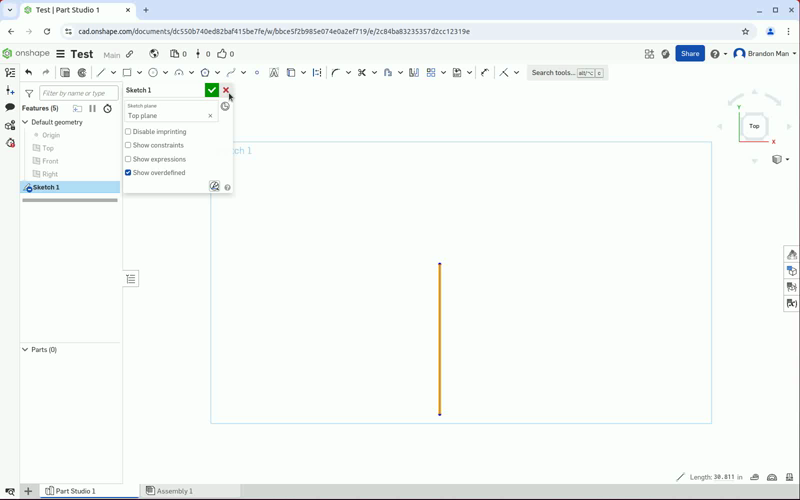
key(shift+h)
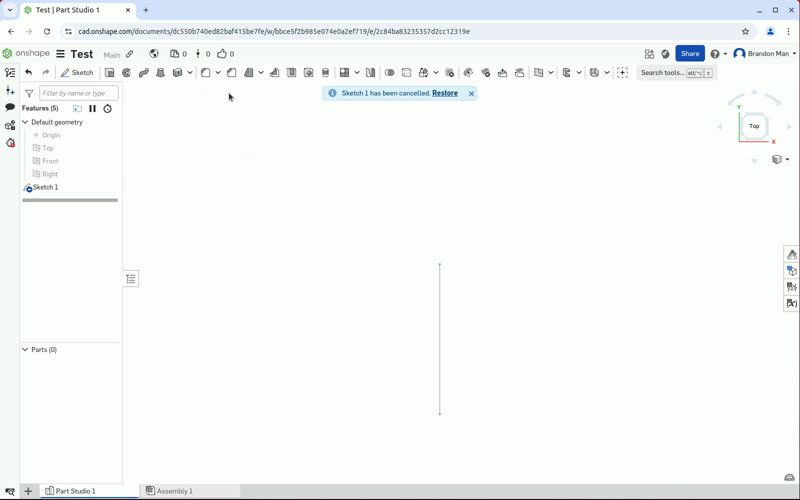
key(shift+s)
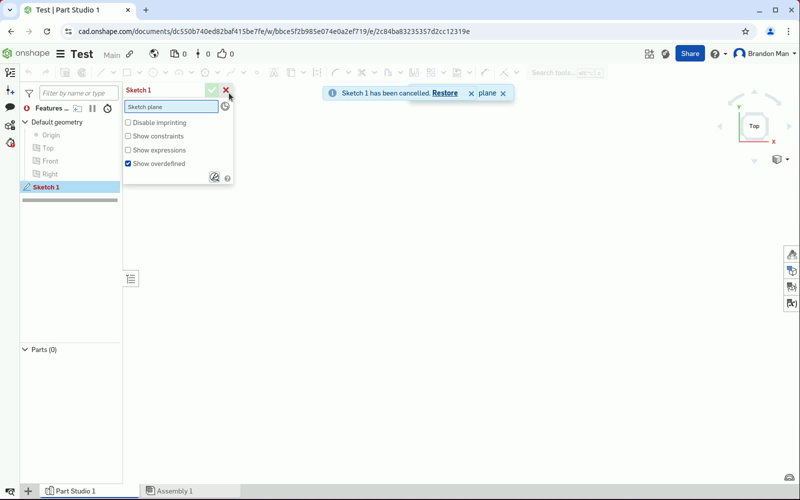
mouse_move(73, 150)
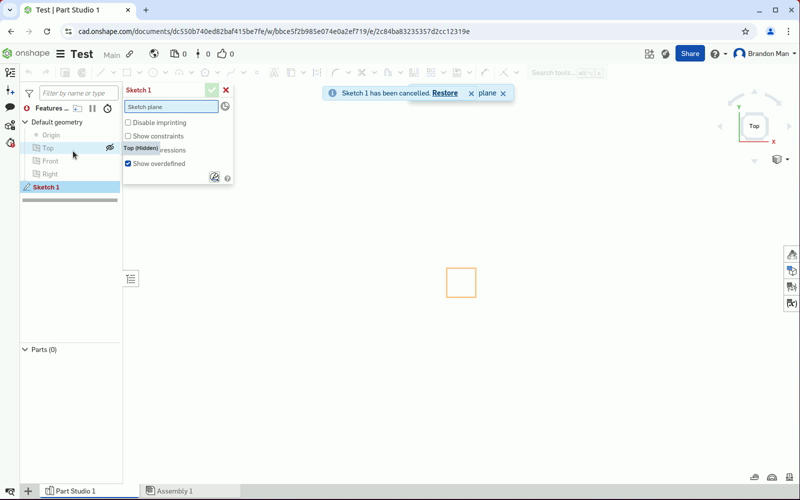
click(73, 150)
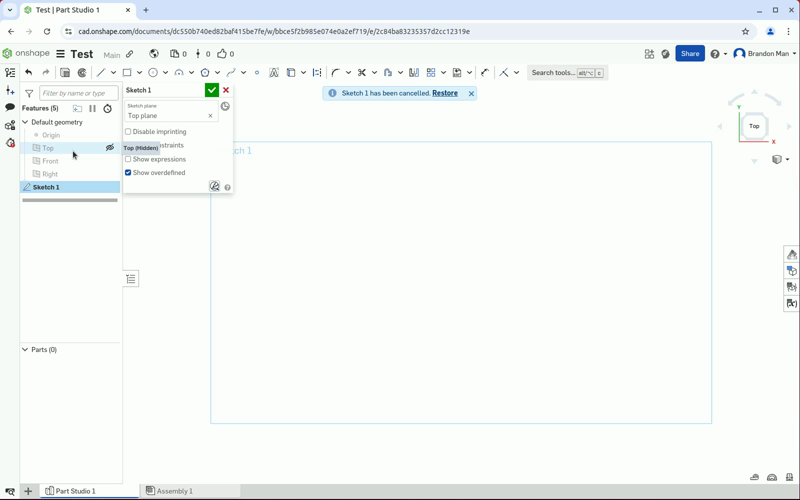
mouse_move(73, 352)
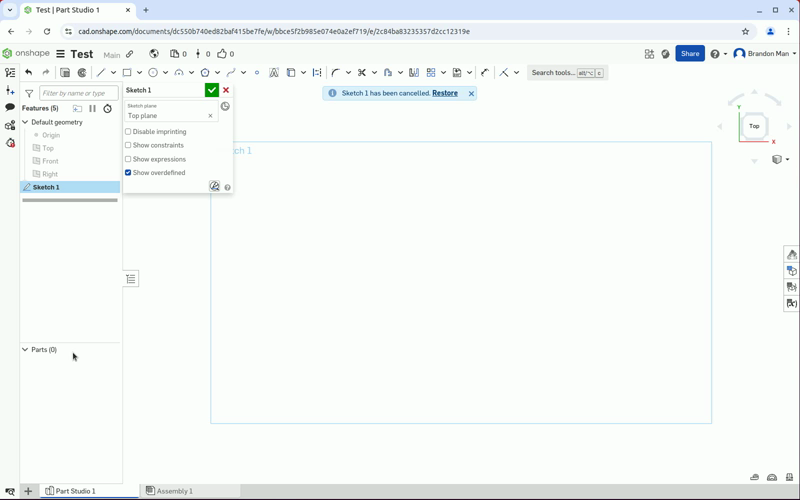
key(y)
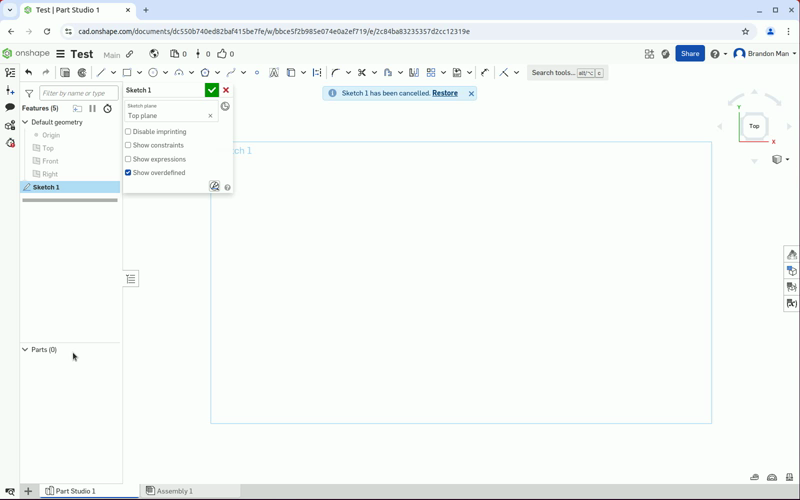
key(l)
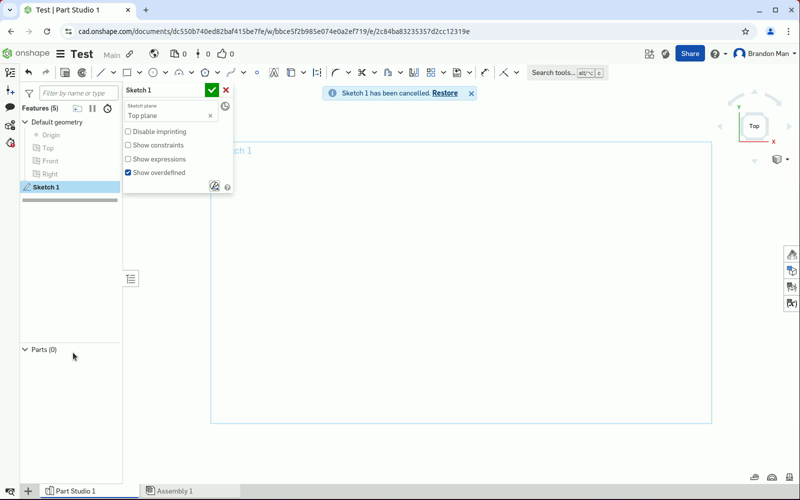
key_down(shift)
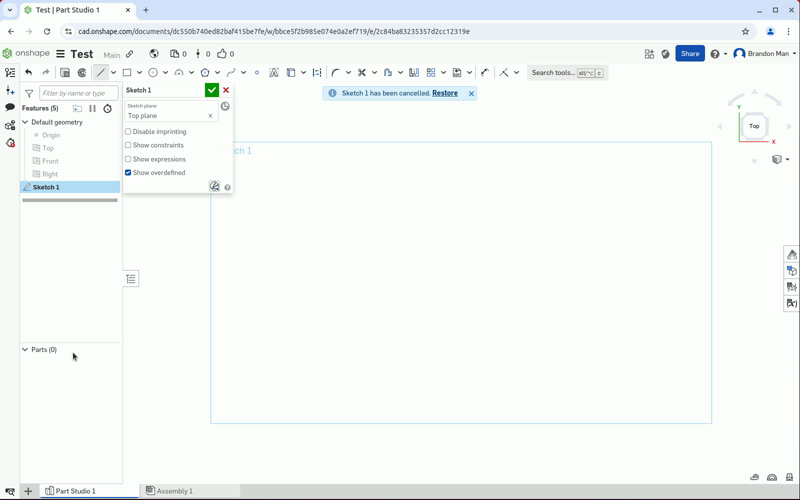
mouse_move(348, 395)
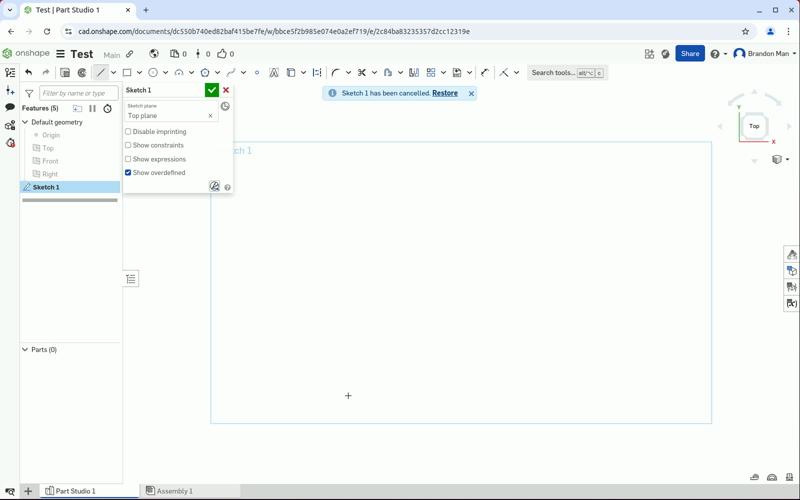
click(348, 395)
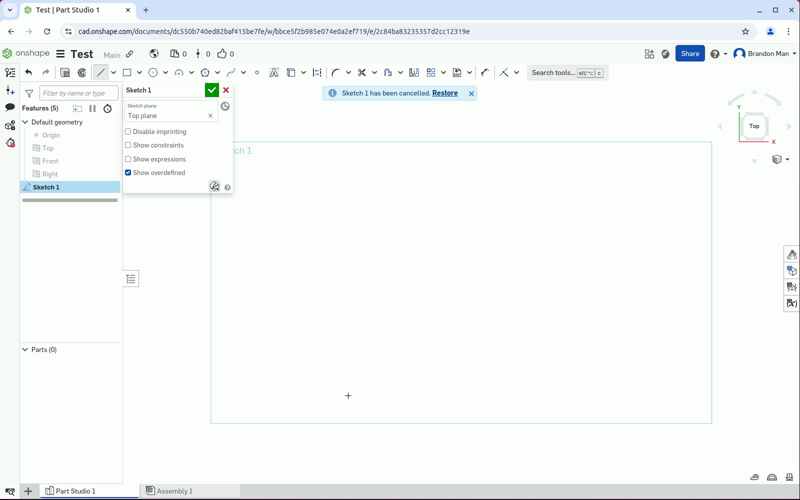
key_up(shift)
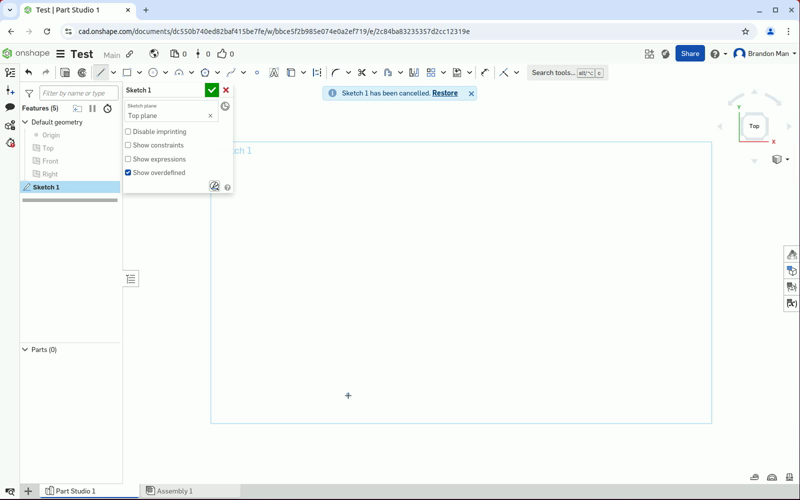
key_down(shift)
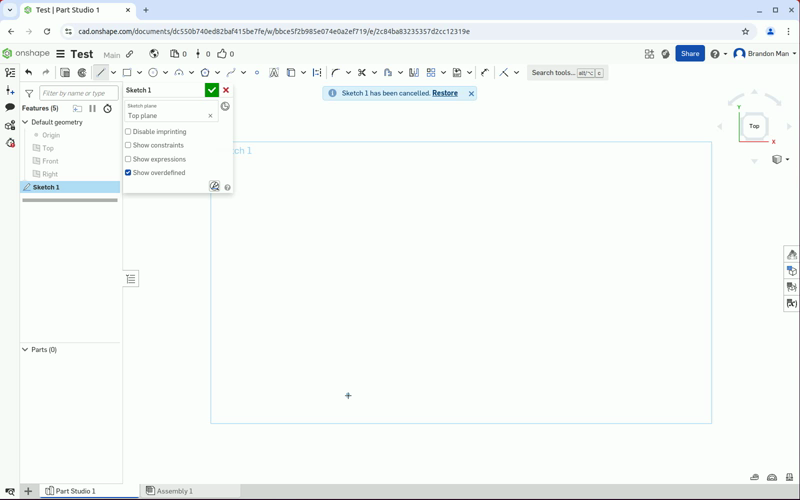
mouse_move(572, 395)
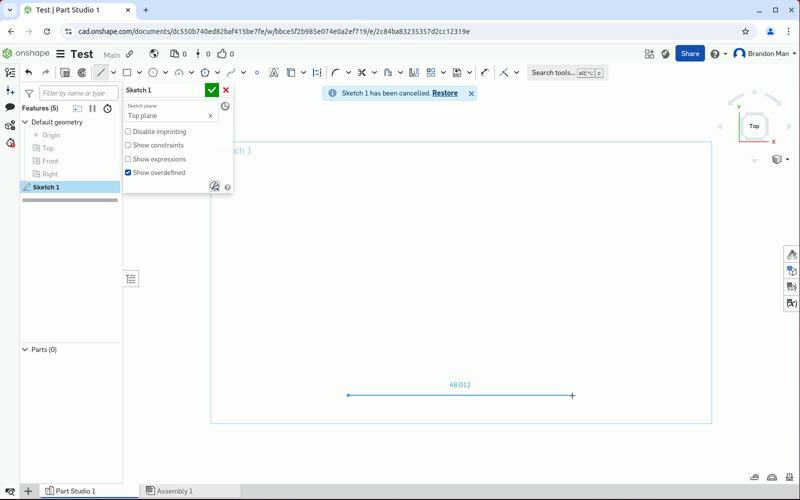
click(572, 395)
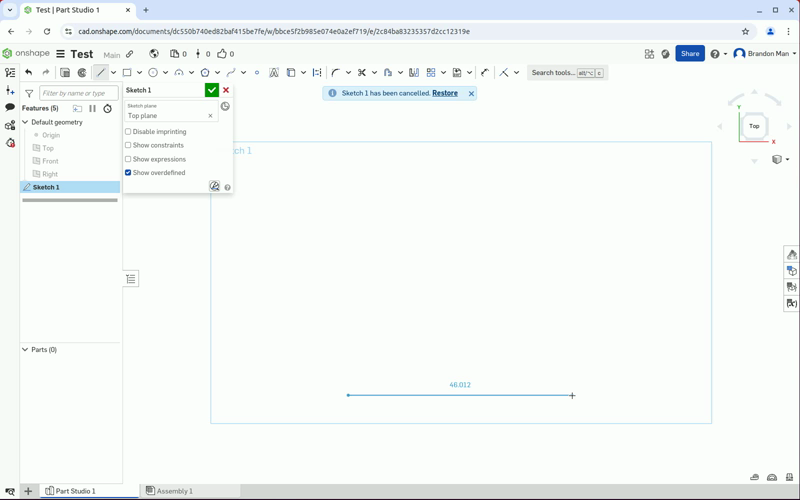
key_up(shift)
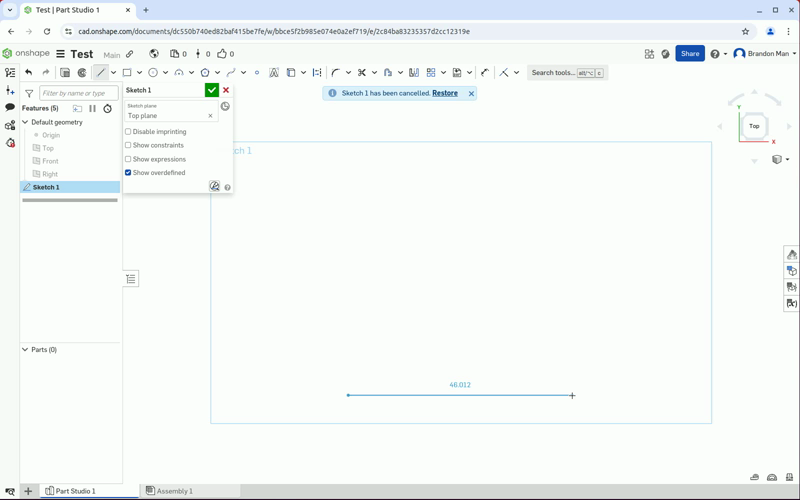
key_down(shift)
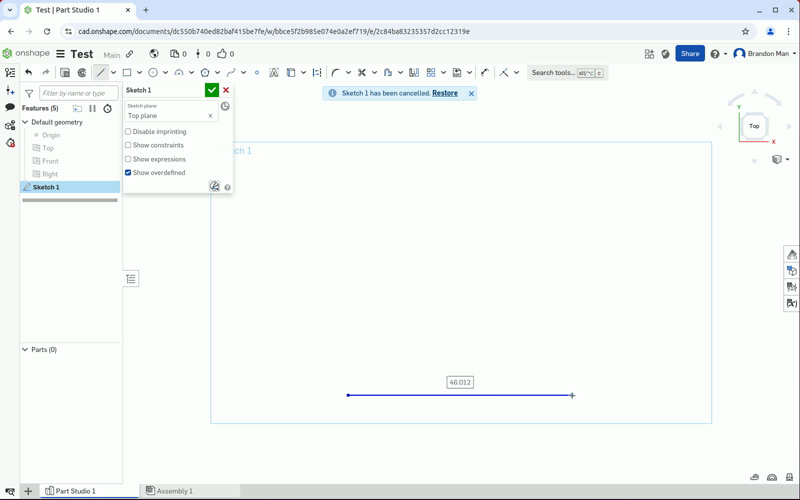
mouse_move(572, 171)
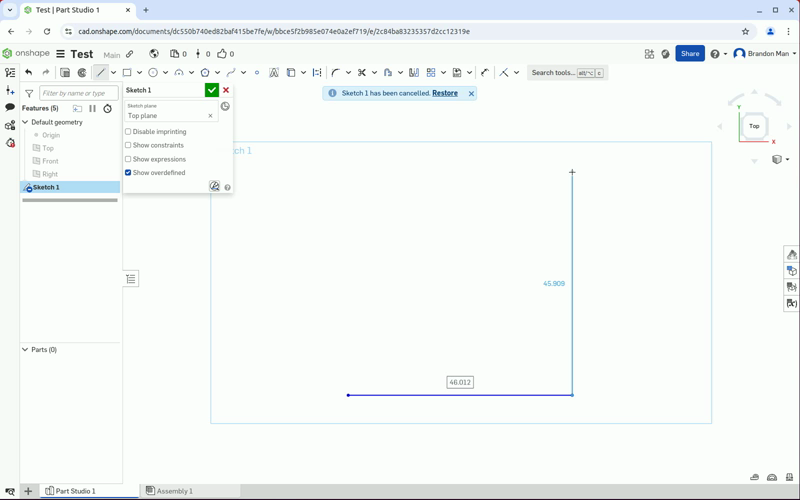
click(572, 171)
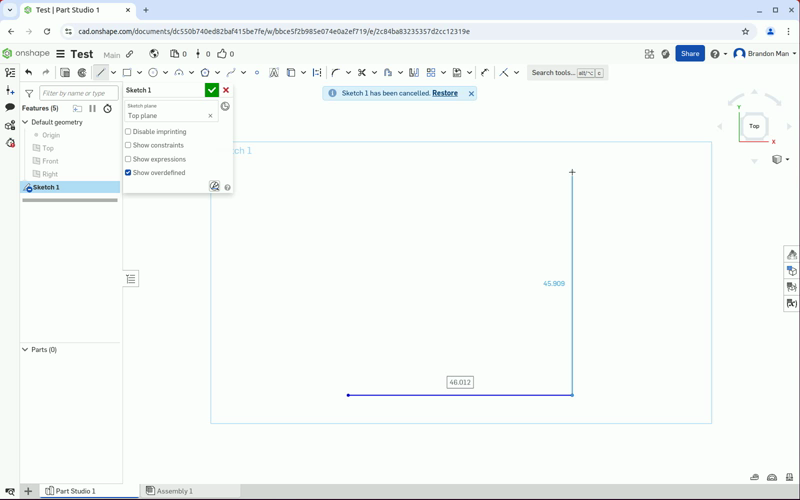
key_up(shift)
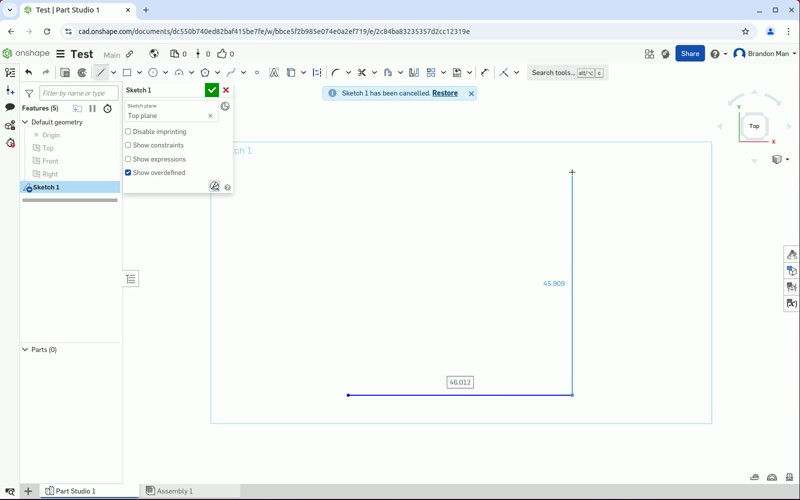
key_down(shift)
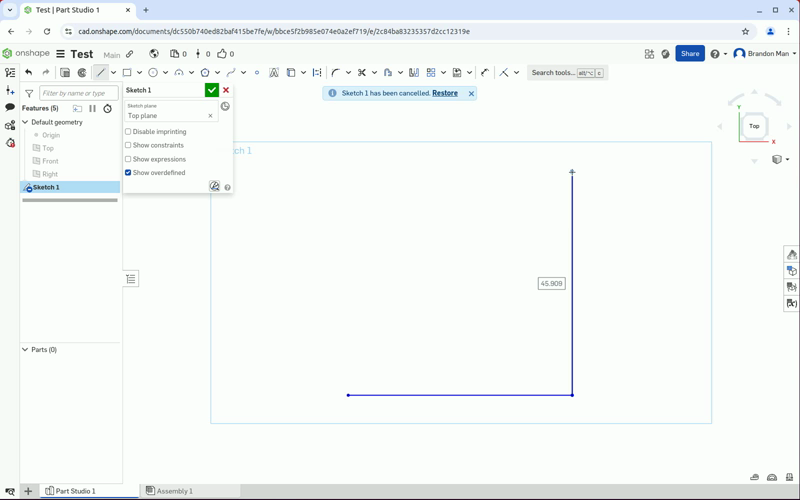
mouse_move(348, 171)
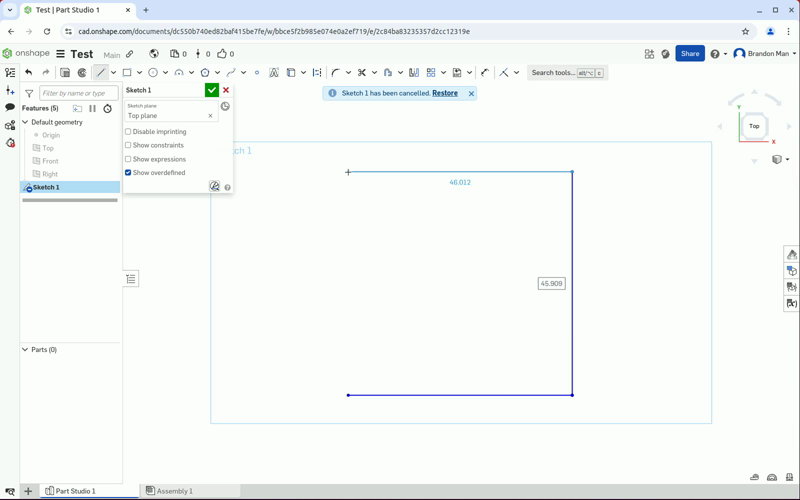
click(348, 171)
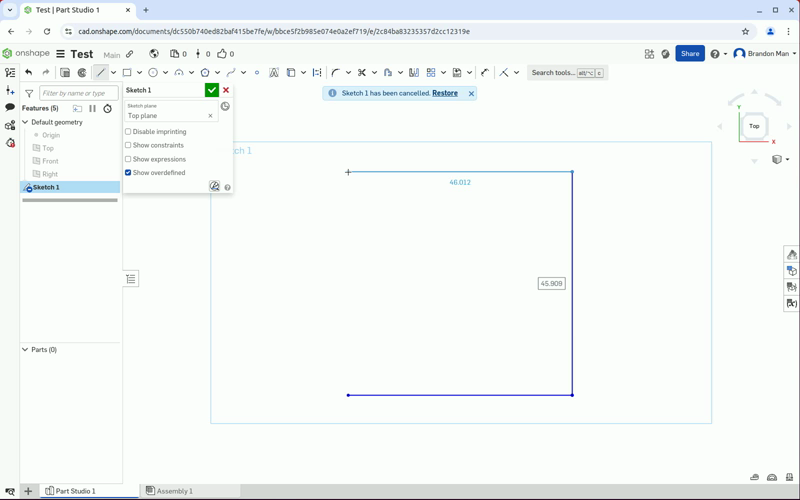
key_up(shift)
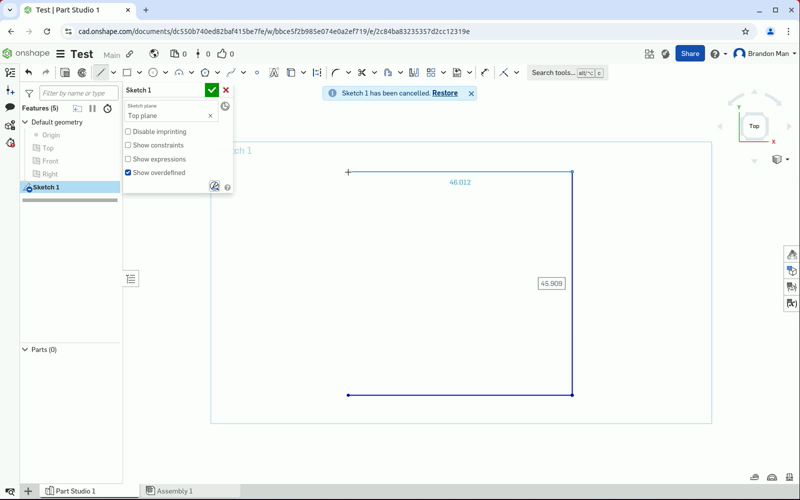
key_down(shift)
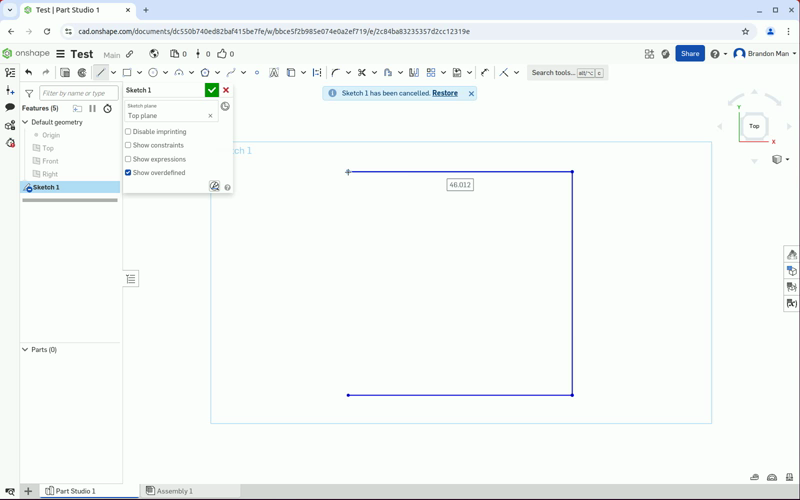
mouse_move(348, 395)
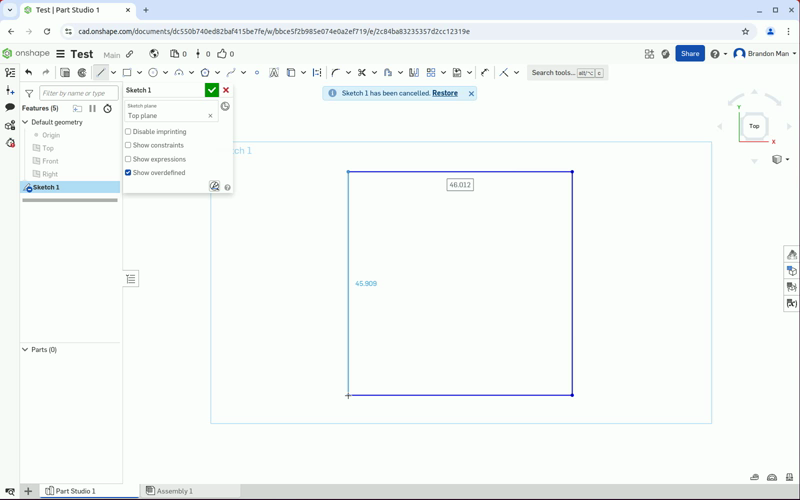
key_up(shift)
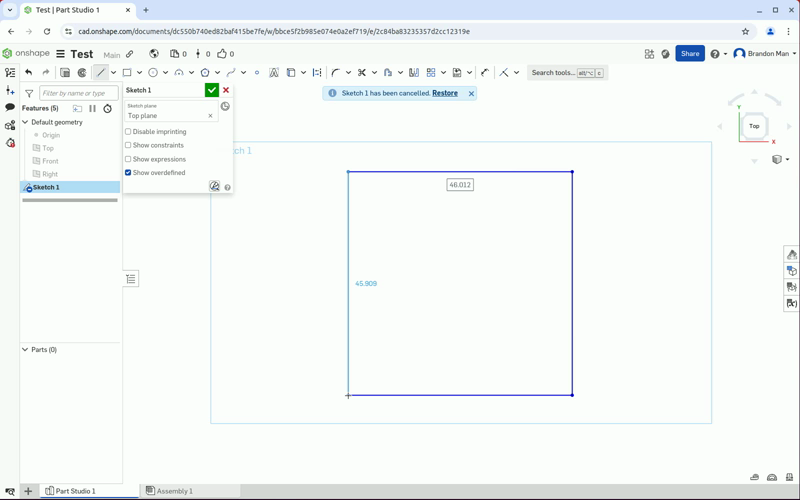
click(348, 395)
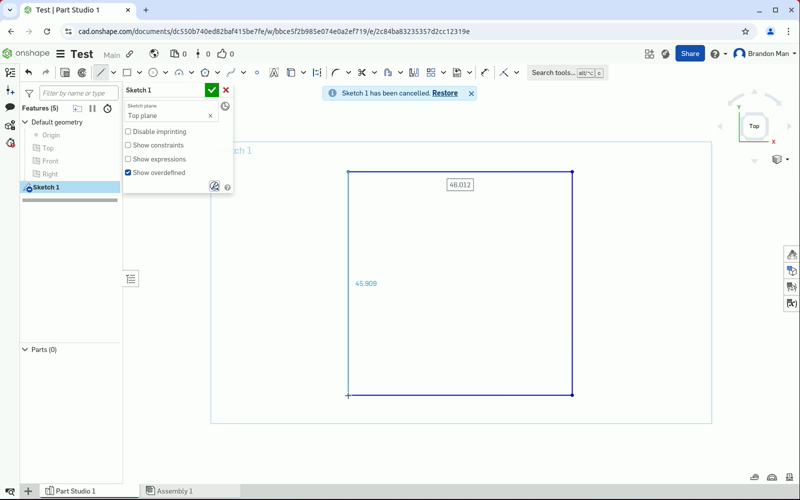
key(esc)
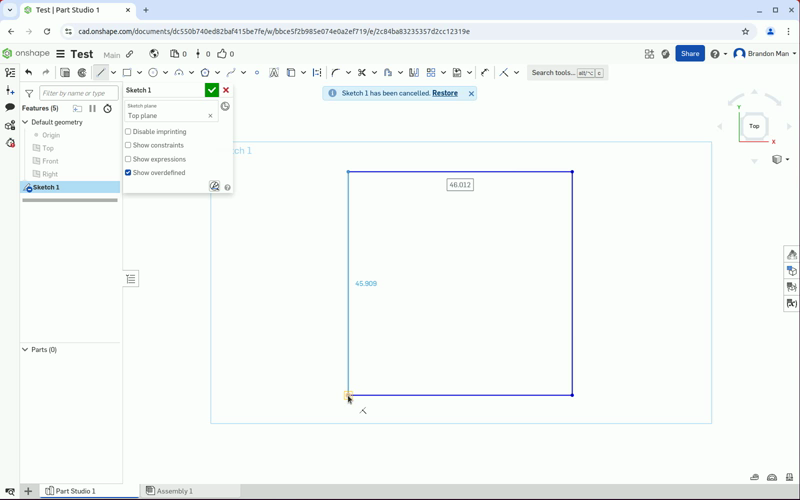
mouse_move(414, 269)
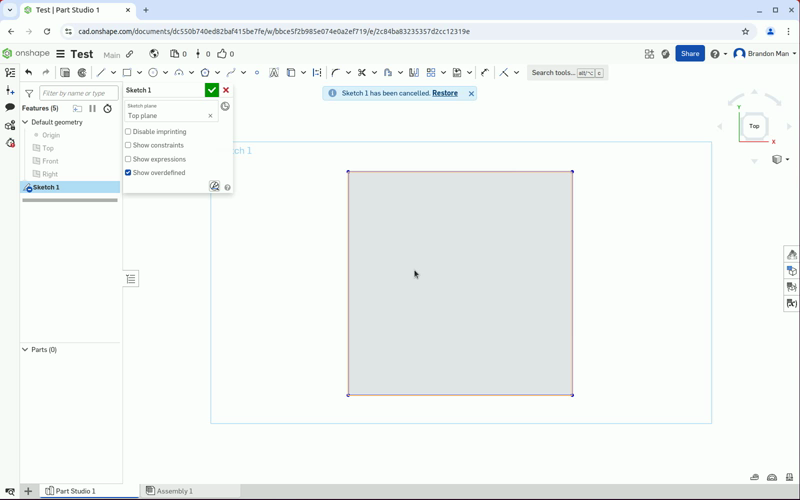
click(414, 269)
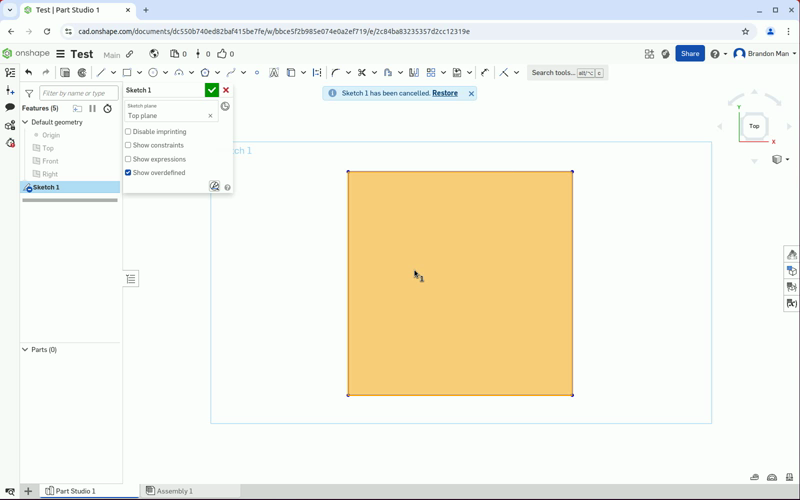
mouse_move(73, 352)
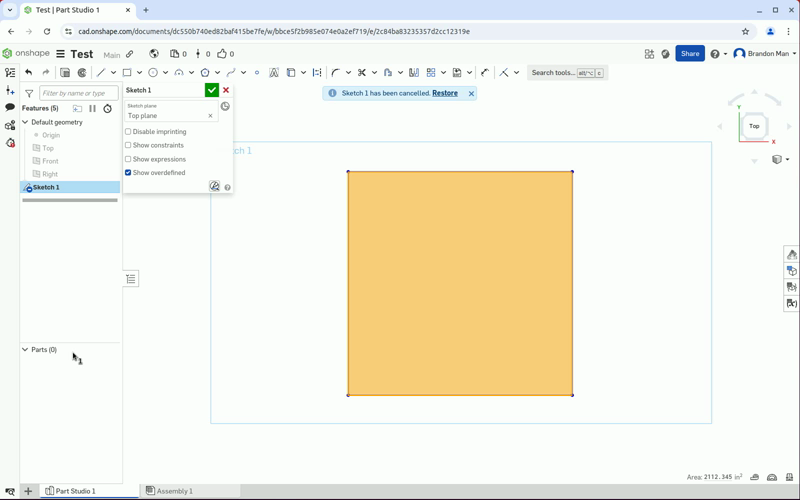
key(shift+y)
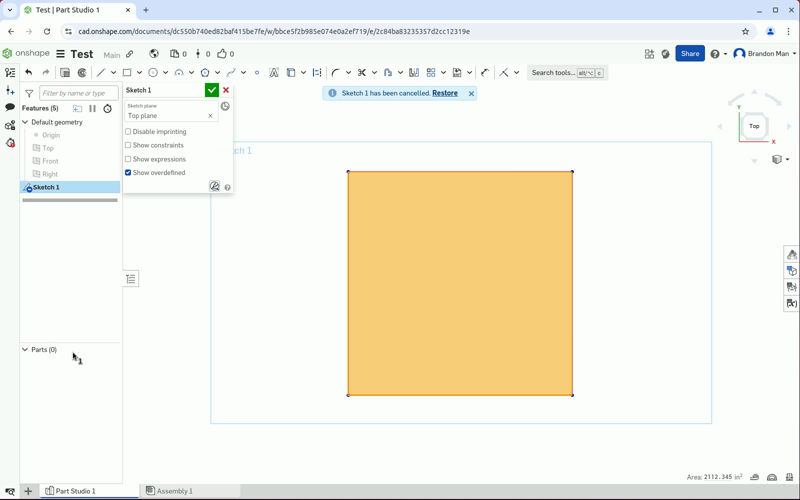
key(shift+e)
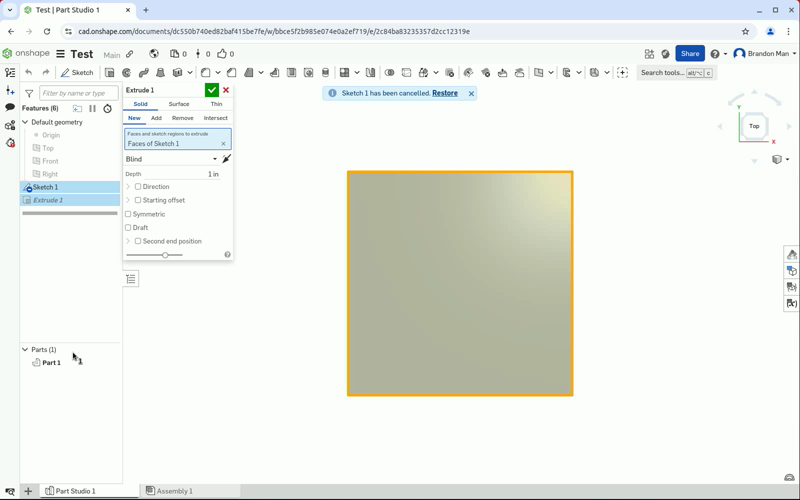
mouse_move(143, 106)
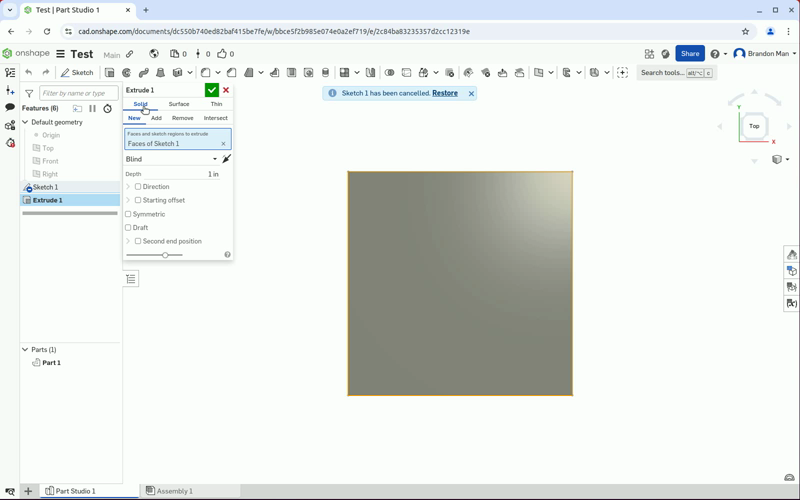
click(143, 106)
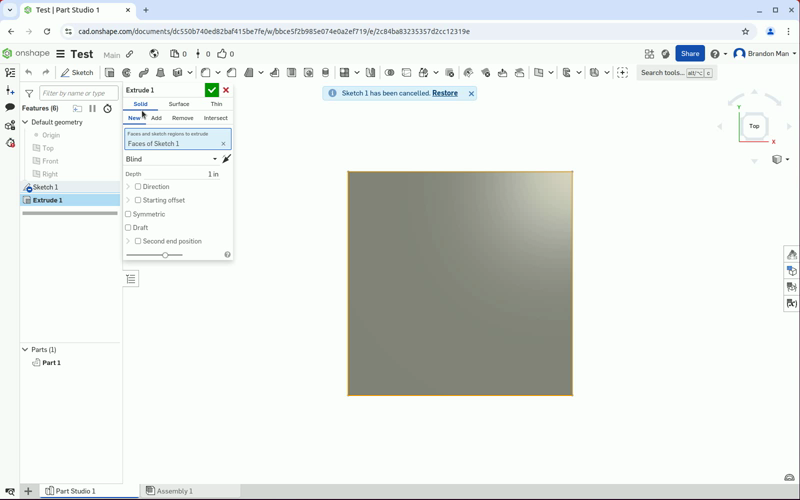
mouse_move(137, 120)
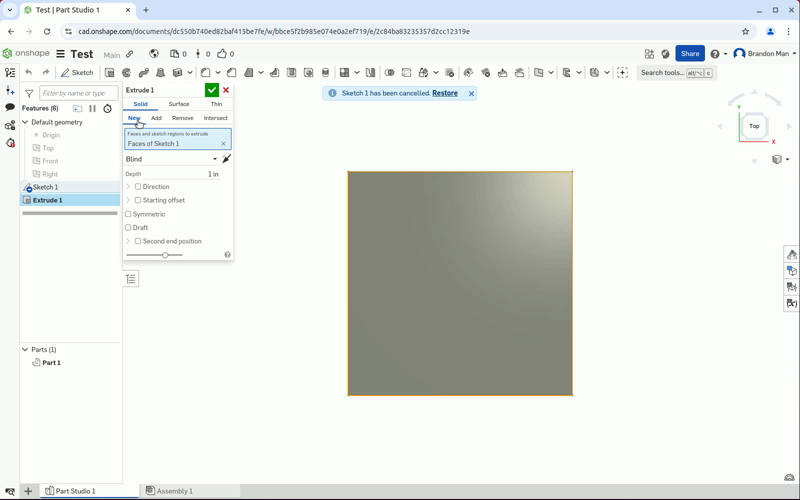
click(137, 120)
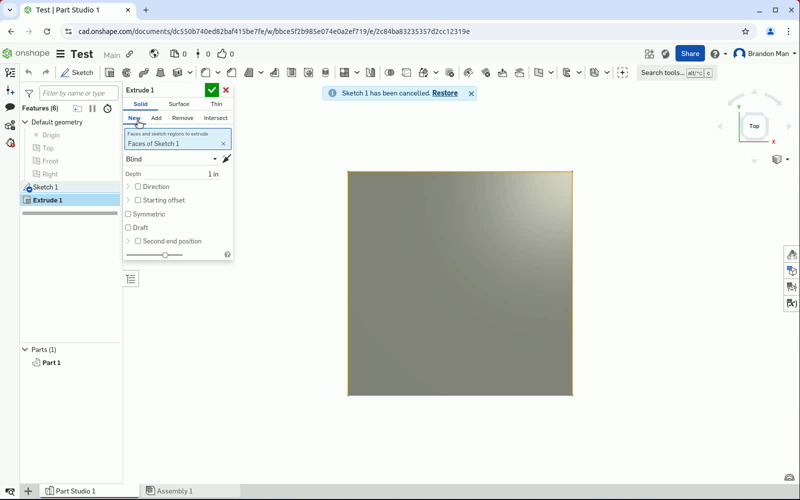
key(tab, 4)
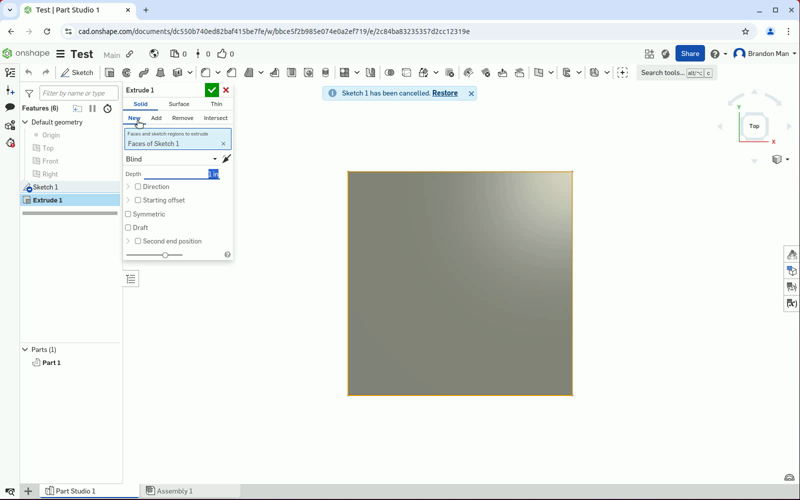
text(1.204)
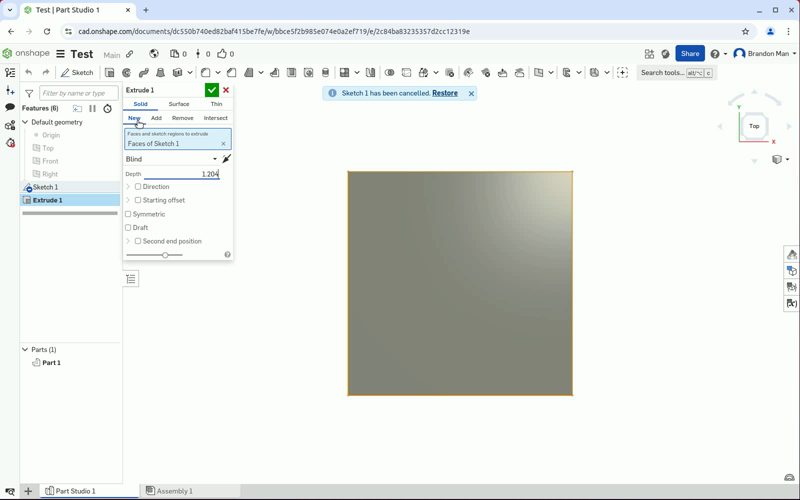
key(enter)
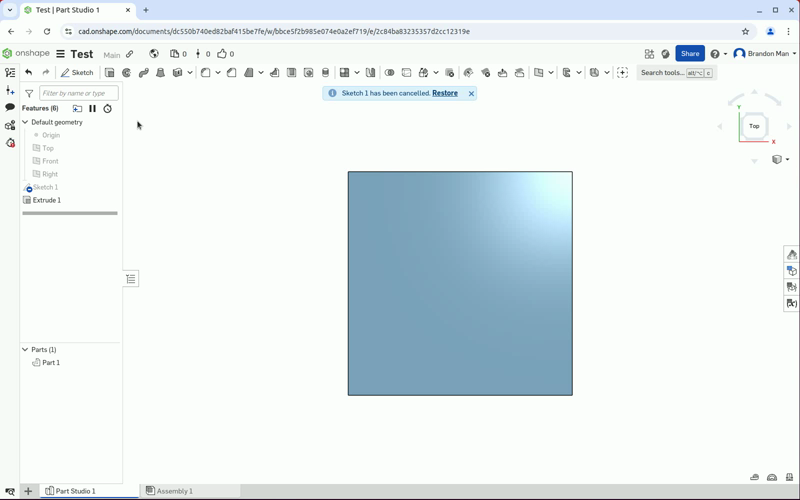
key(shift+h)
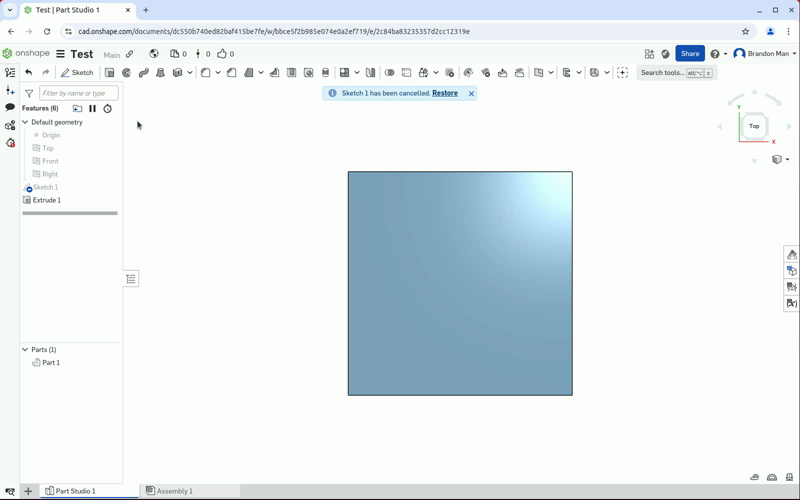
key(shift+h)
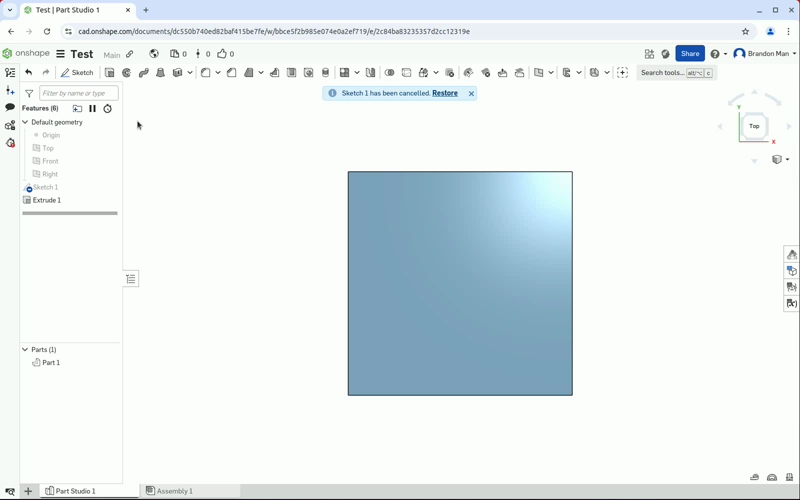
mouse_move(73, 189)
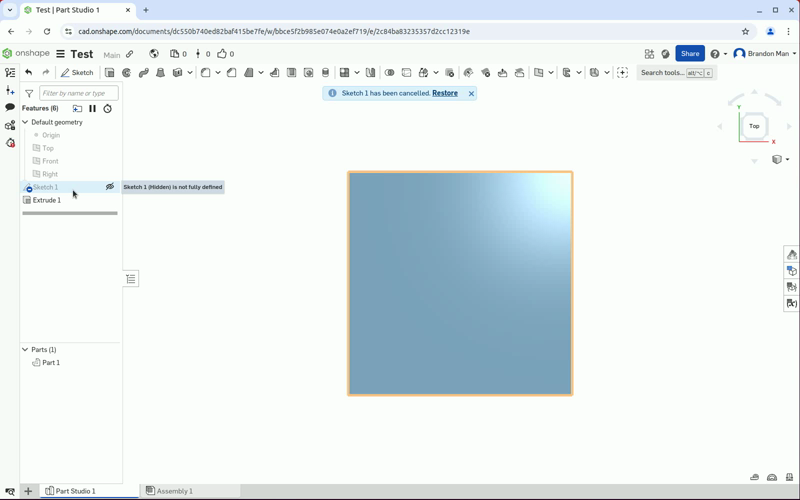
click(73, 189)
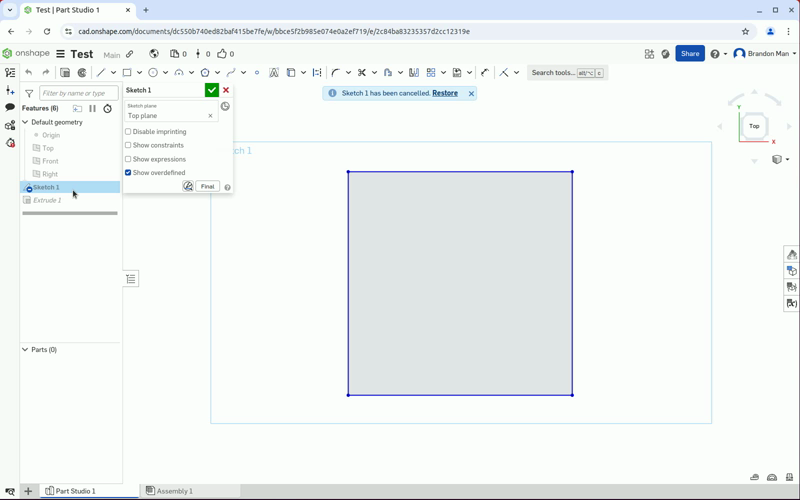
mouse_move(229, 92)
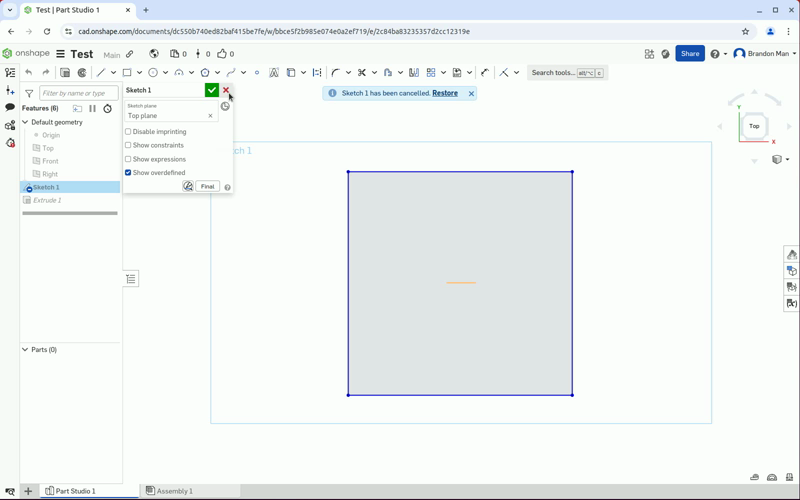
click(229, 92)
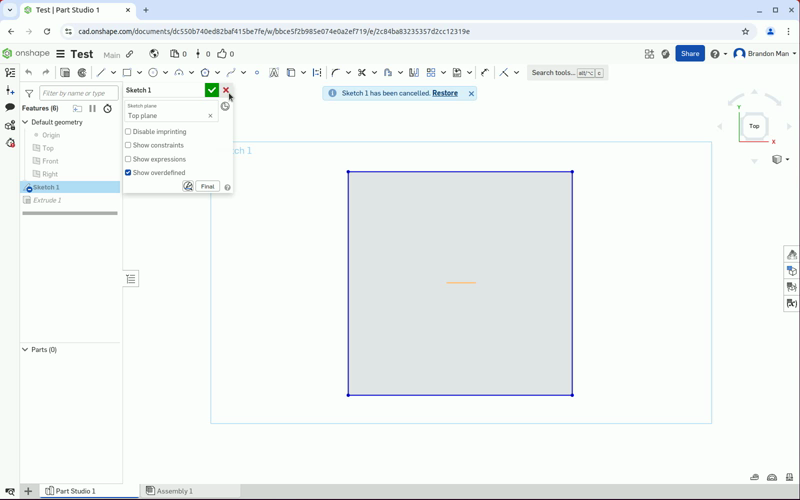
key(shift+s)
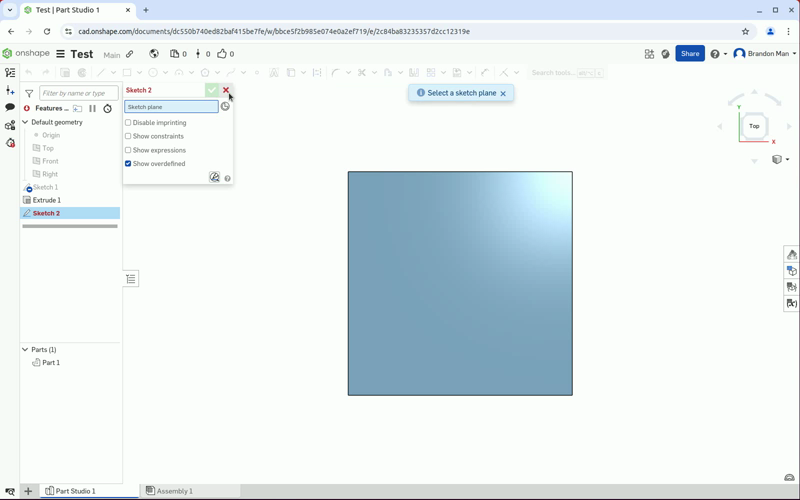
mouse_move(73, 150)
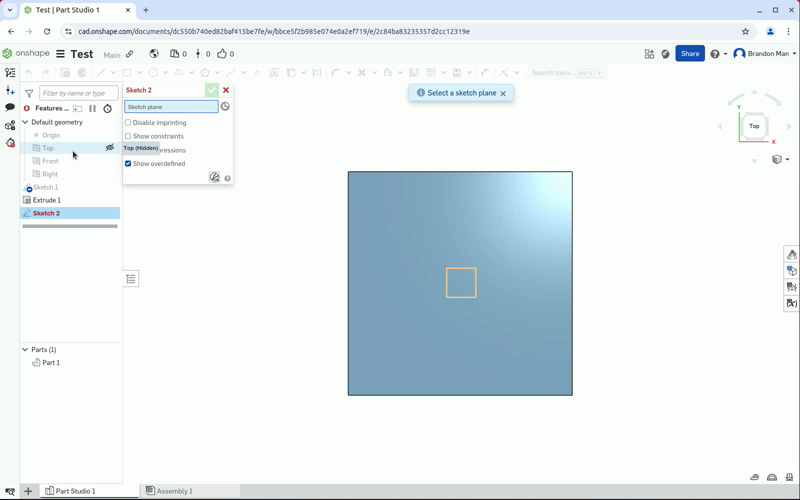
click(73, 150)
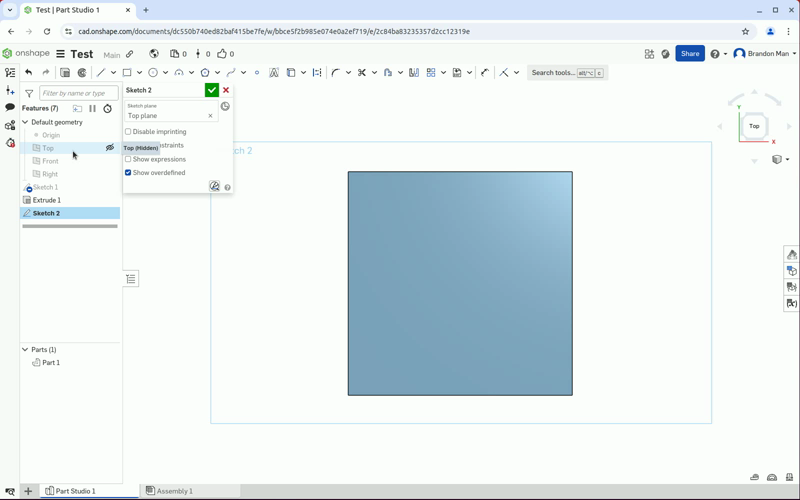
mouse_move(73, 352)
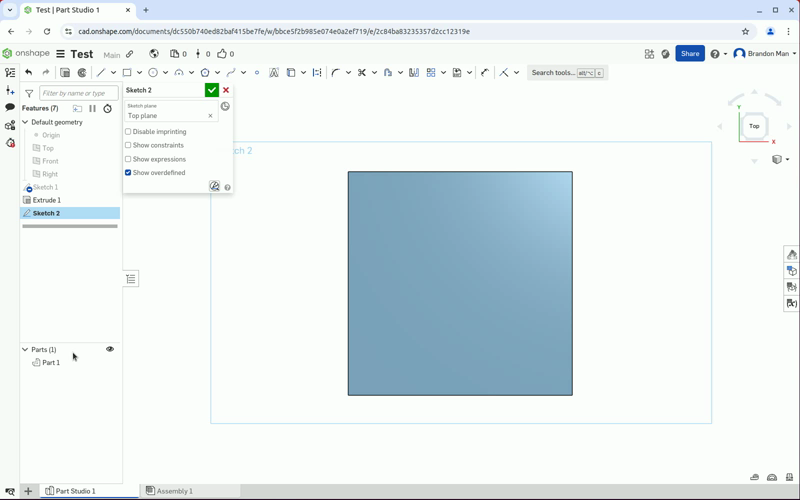
key(y)
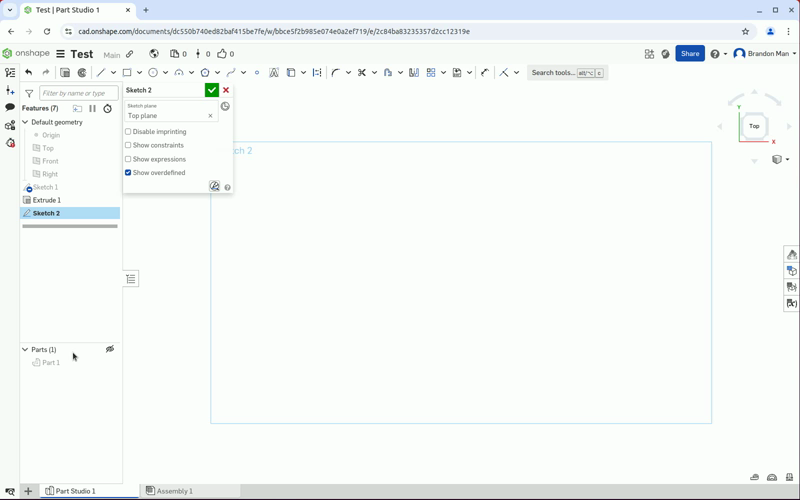
key(l)
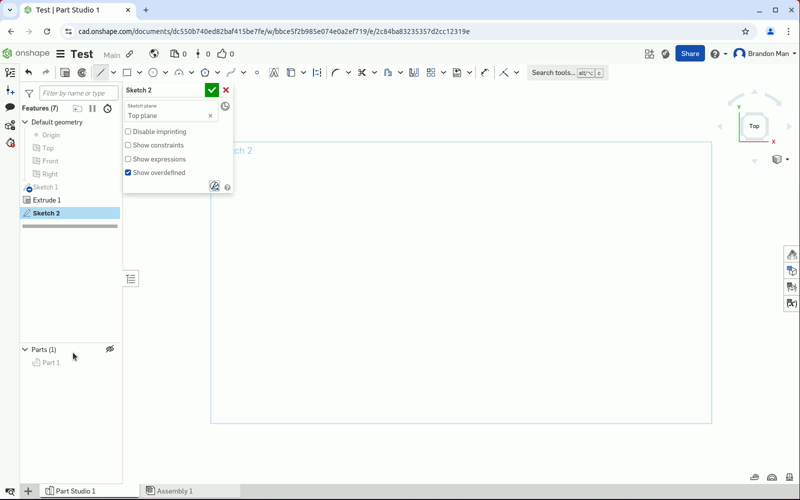
key_down(shift)
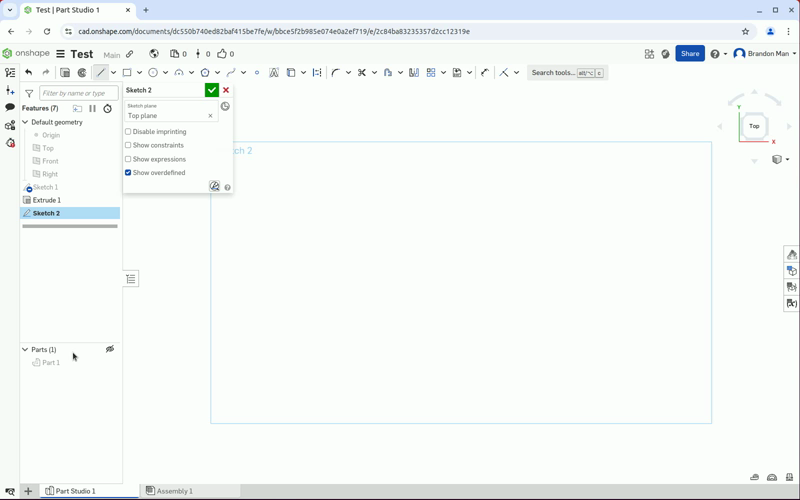
mouse_move(359, 383)
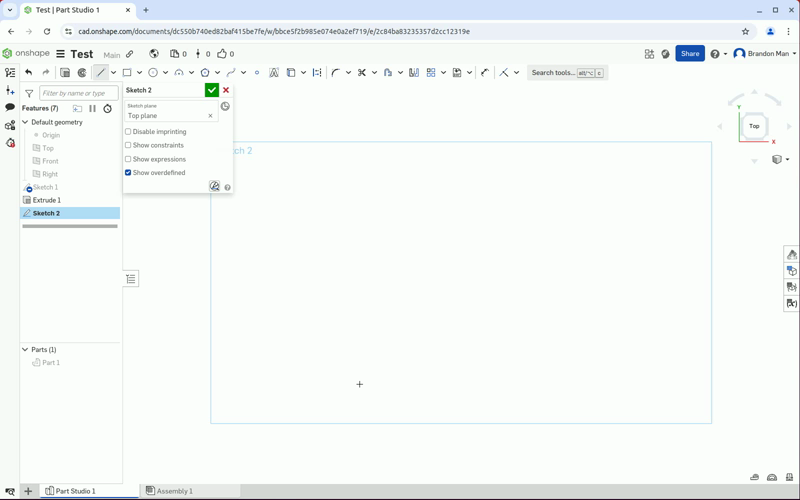
click(359, 383)
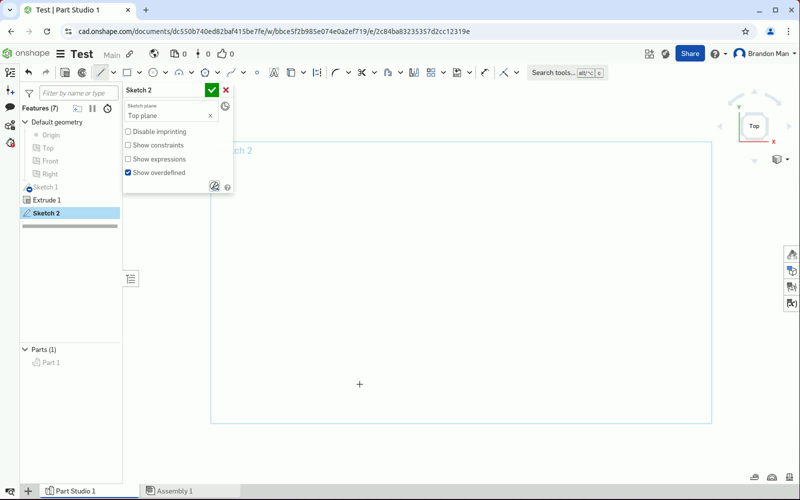
key_up(shift)
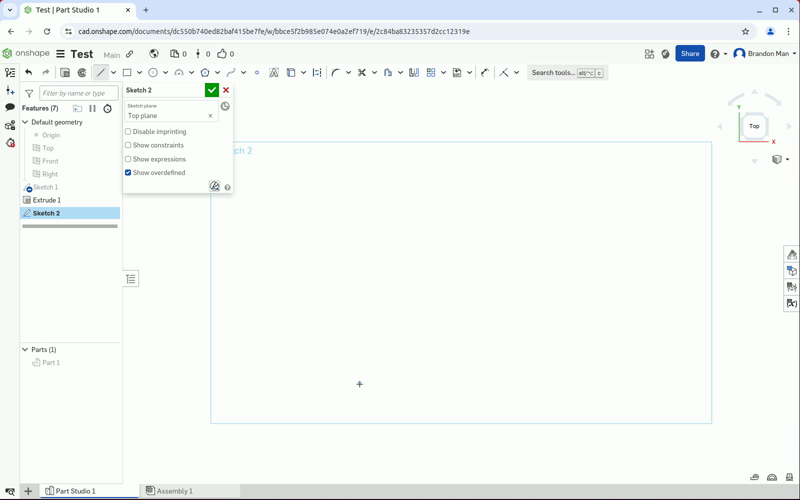
key_down(shift)
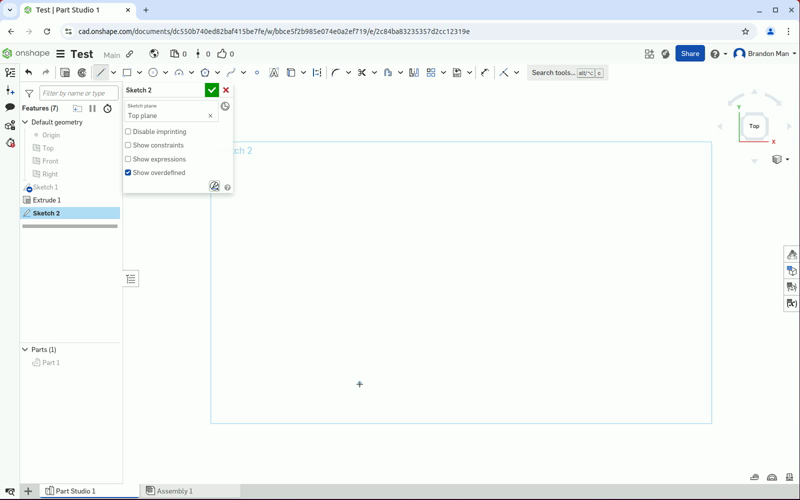
mouse_move(561, 383)
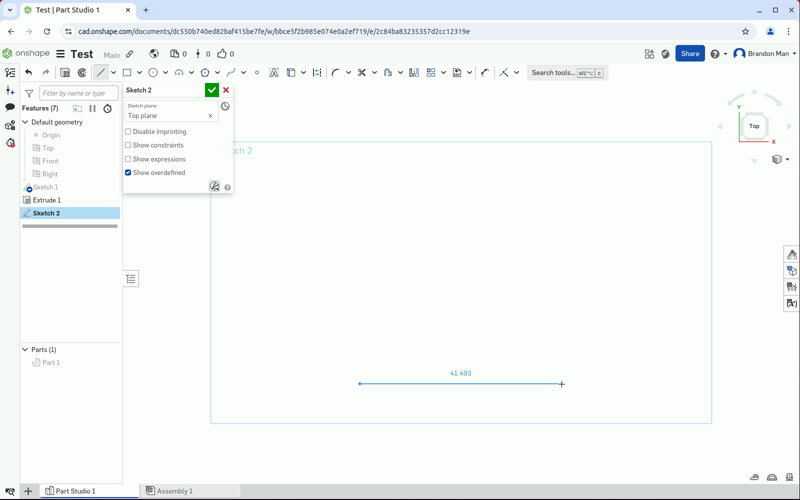
click(561, 383)
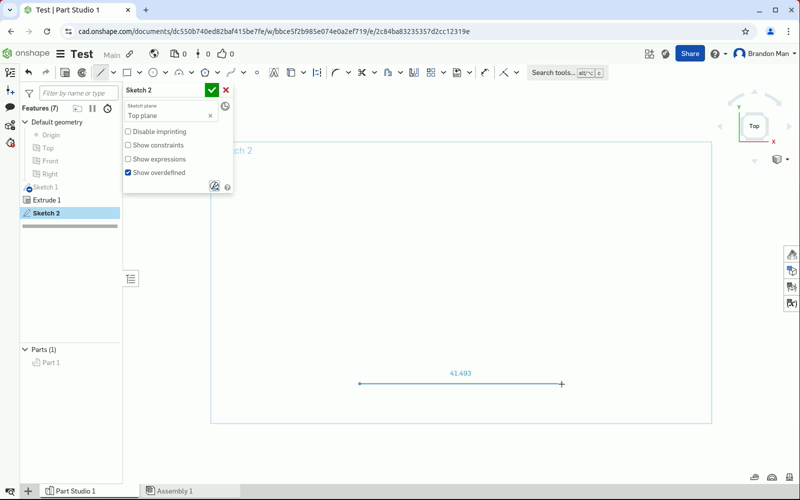
key_up(shift)
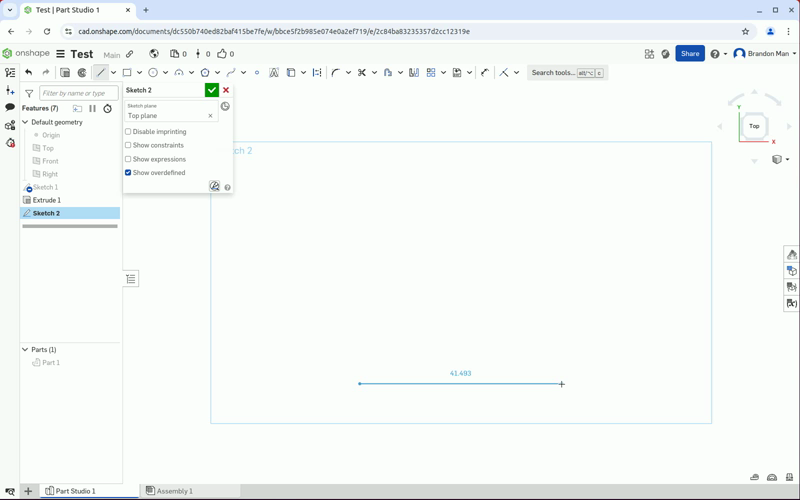
key_down(shift)
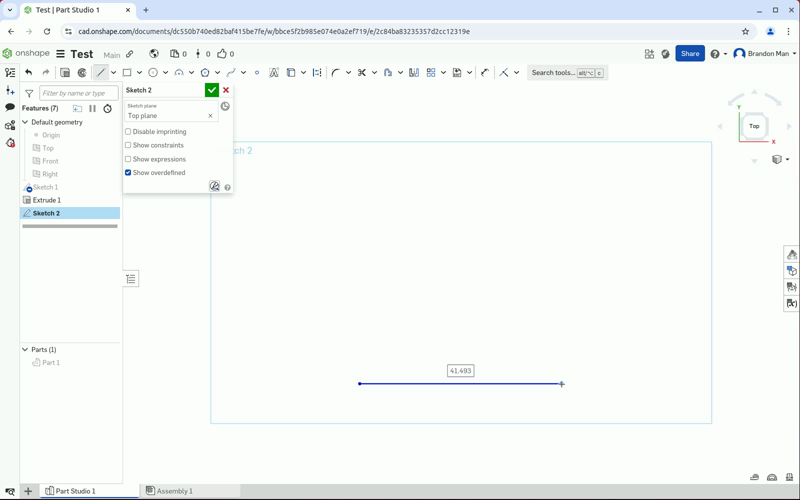
mouse_move(561, 181)
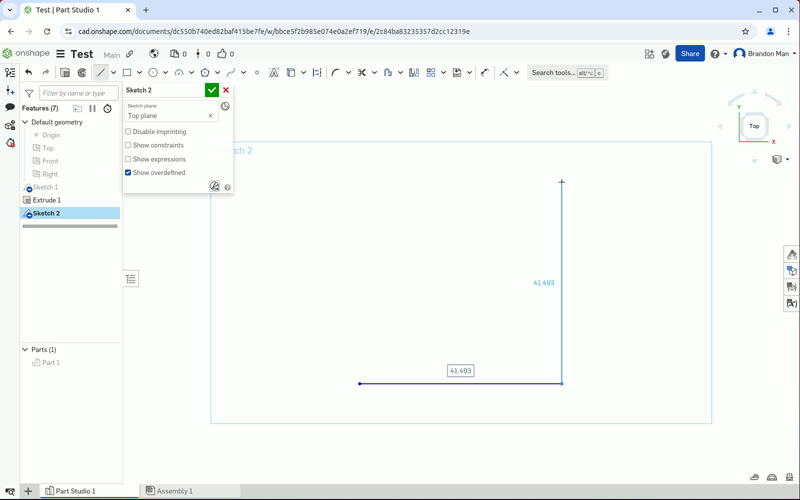
click(561, 181)
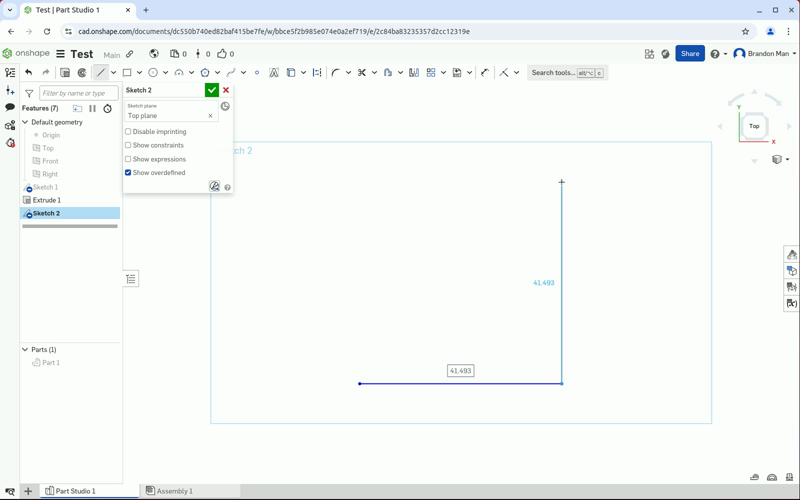
key_up(shift)
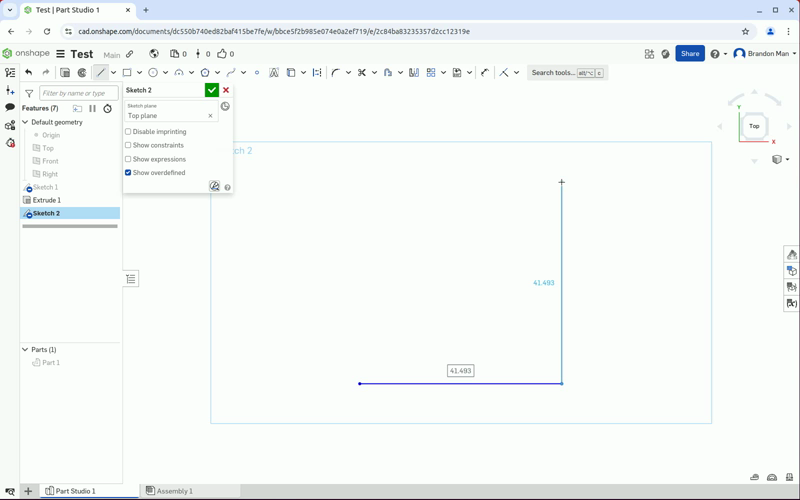
key_down(shift)
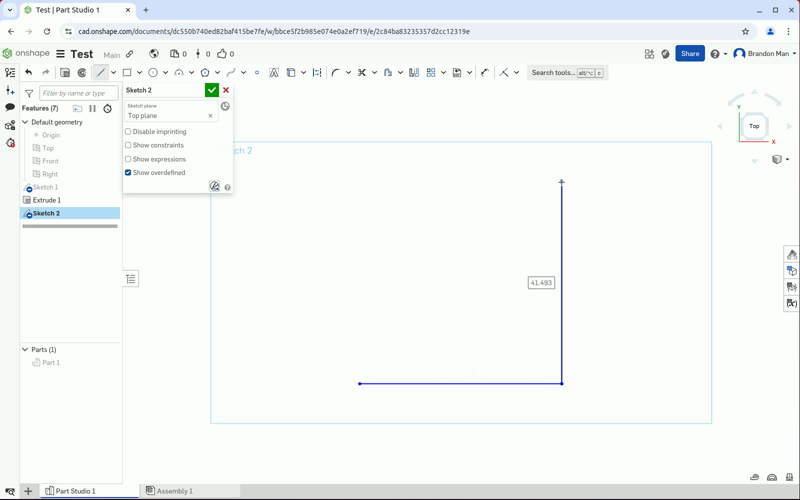
mouse_move(359, 181)
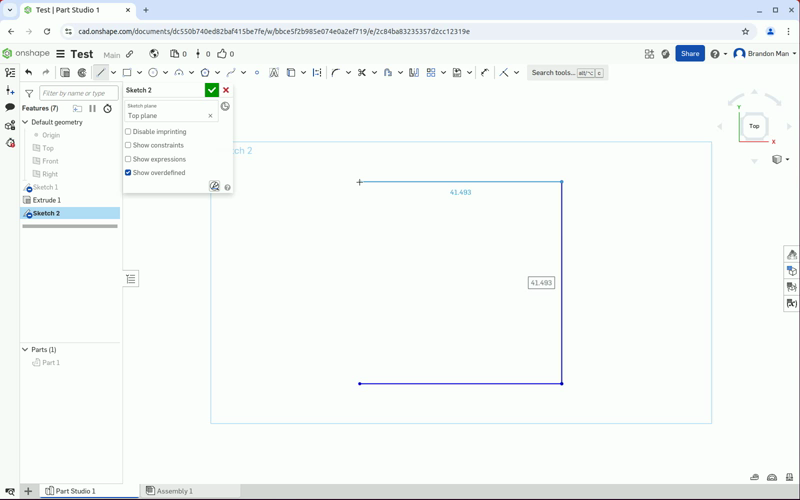
click(359, 181)
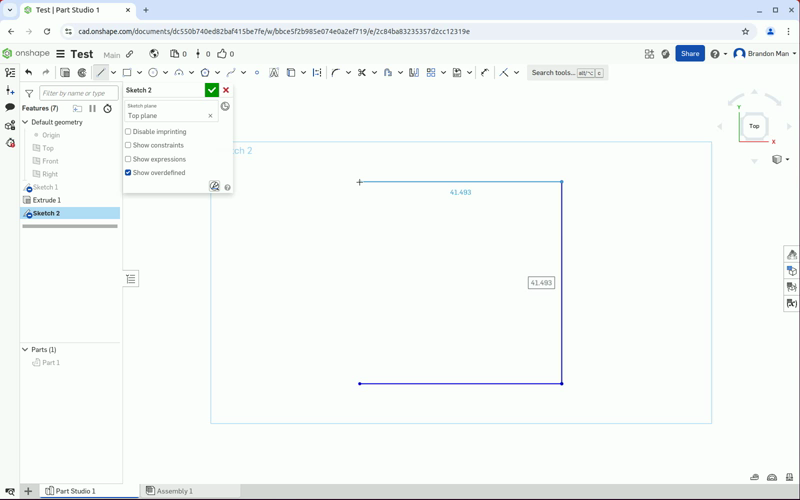
key_up(shift)
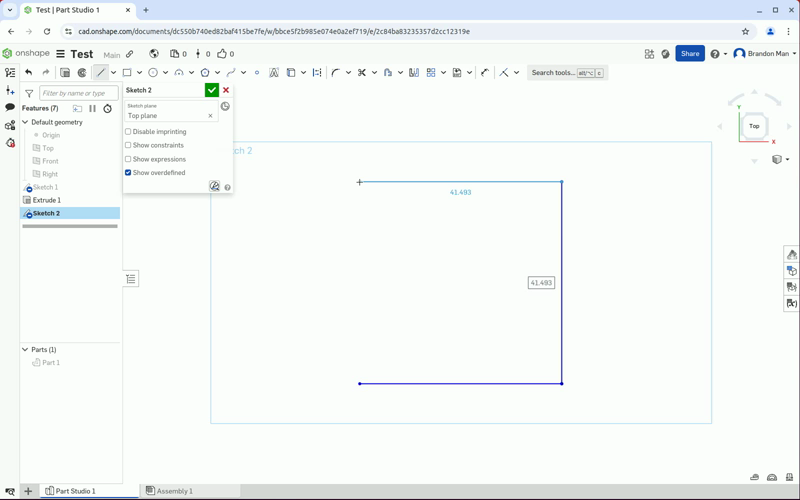
key_down(shift)
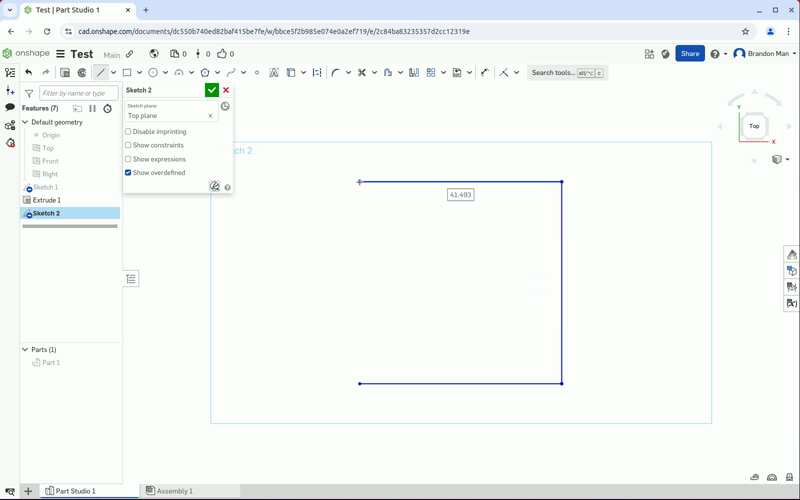
mouse_move(359, 383)
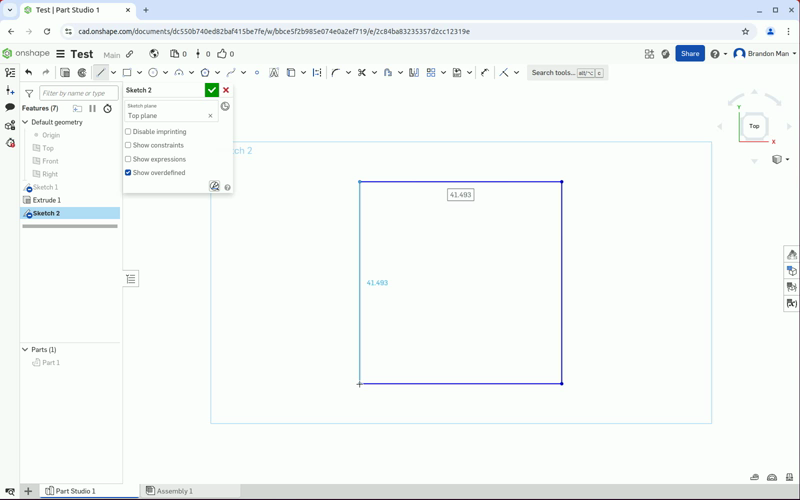
key_up(shift)
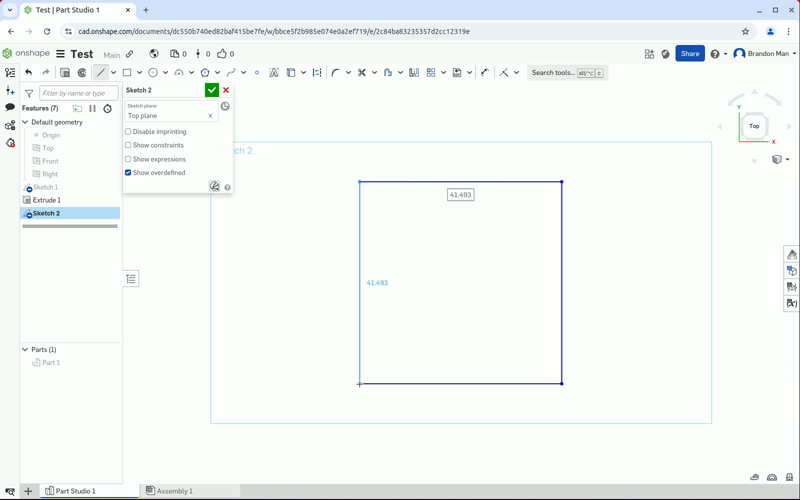
click(359, 383)
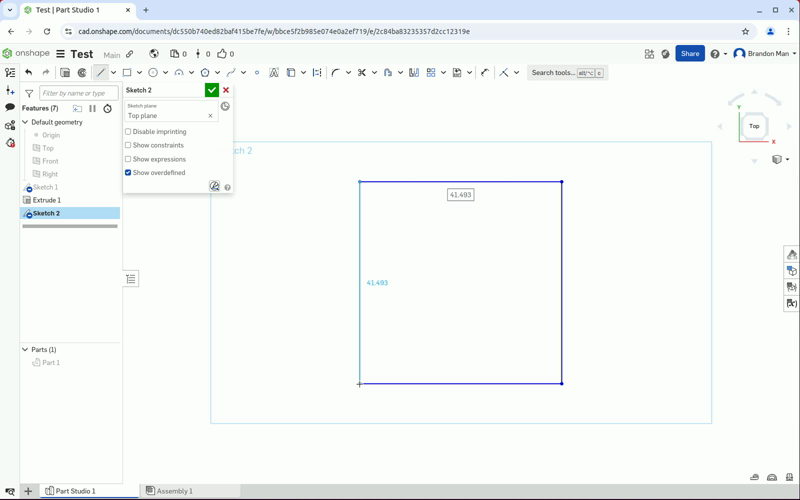
key(esc)
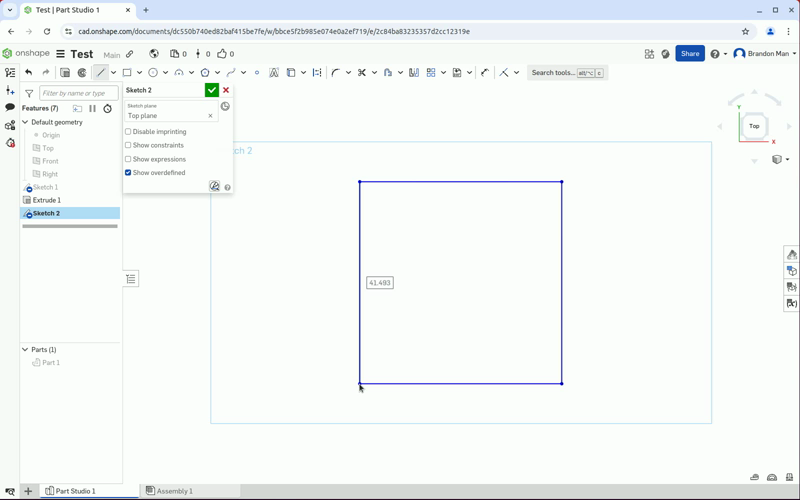
mouse_move(462, 216)
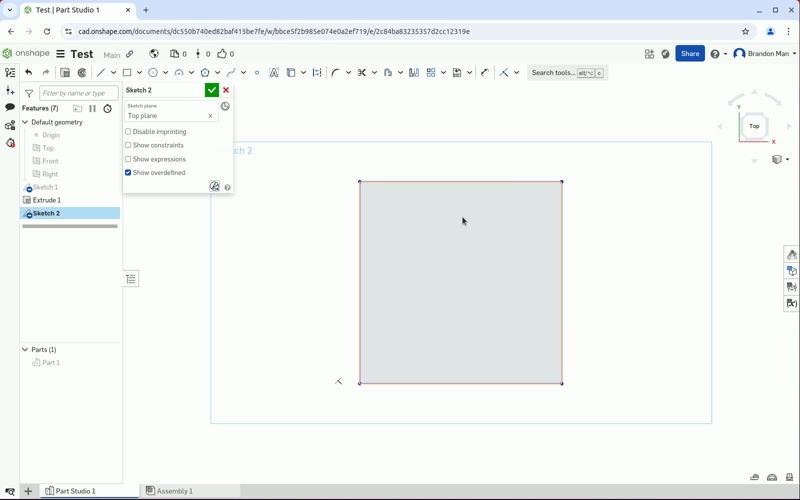
click(462, 216)
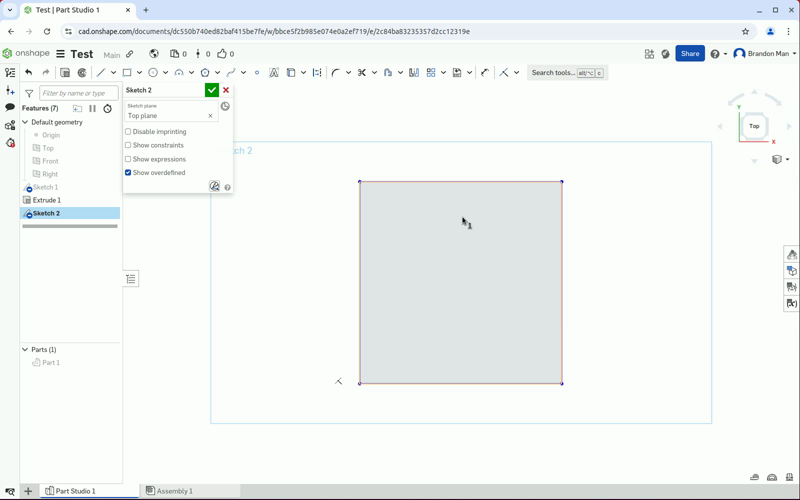
mouse_move(73, 352)
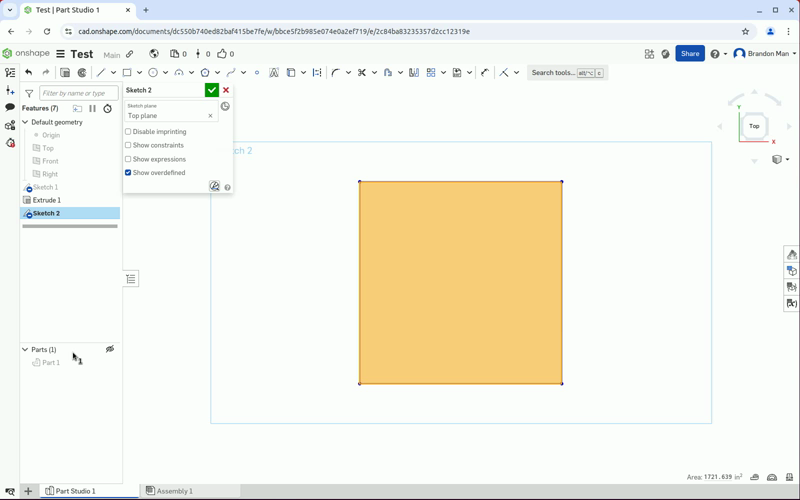
key(shift+y)
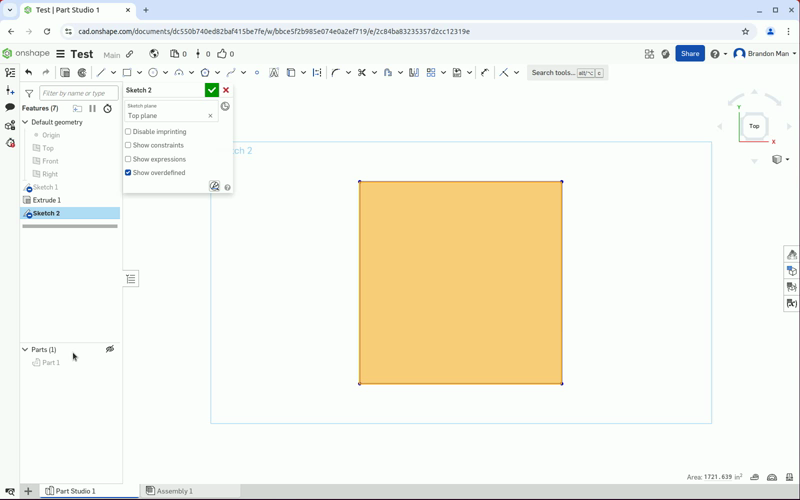
key(shift+e)
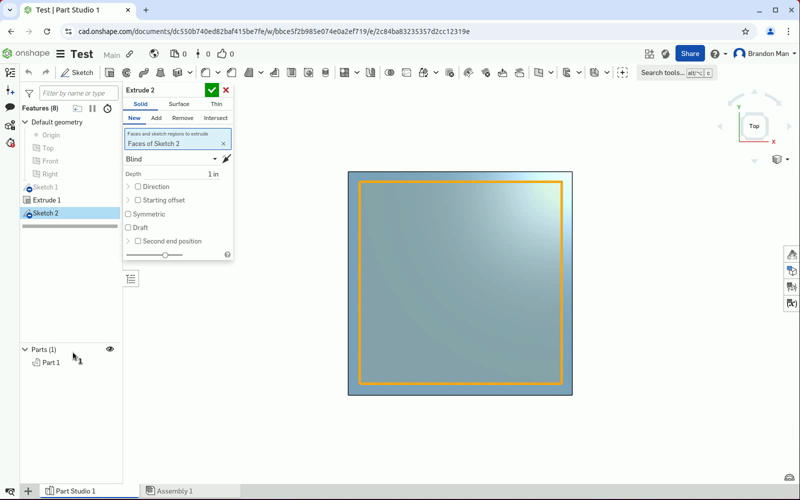
mouse_move(143, 106)
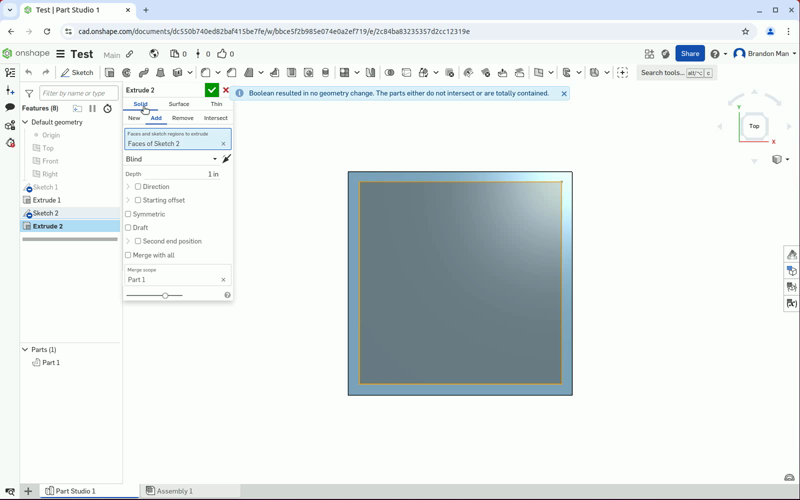
click(143, 106)
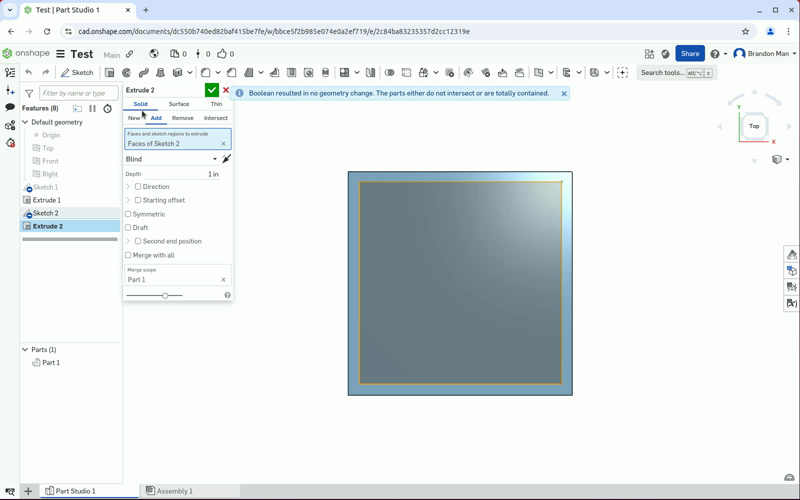
mouse_move(137, 120)
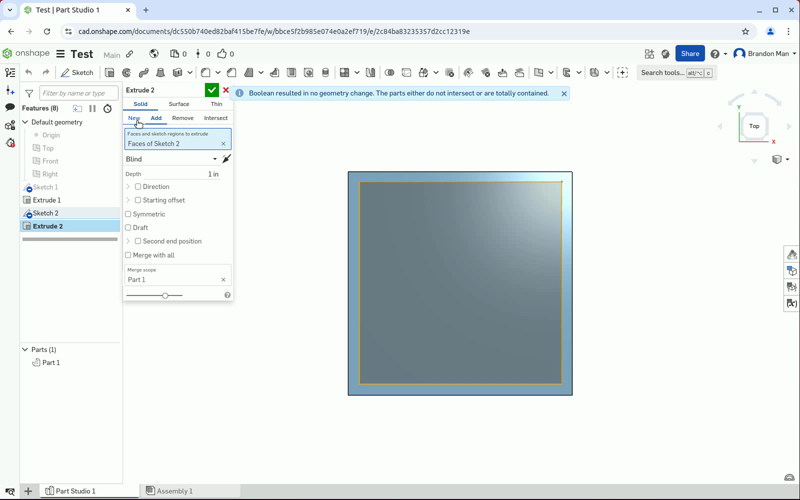
click(137, 120)
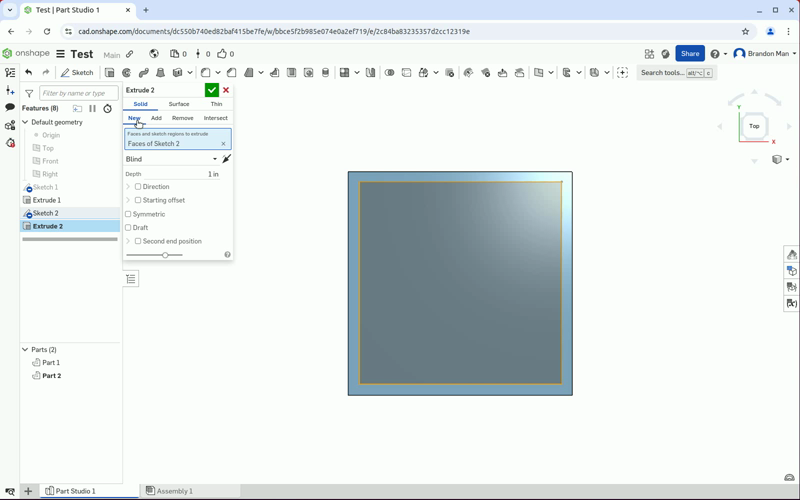
key(tab, 4)
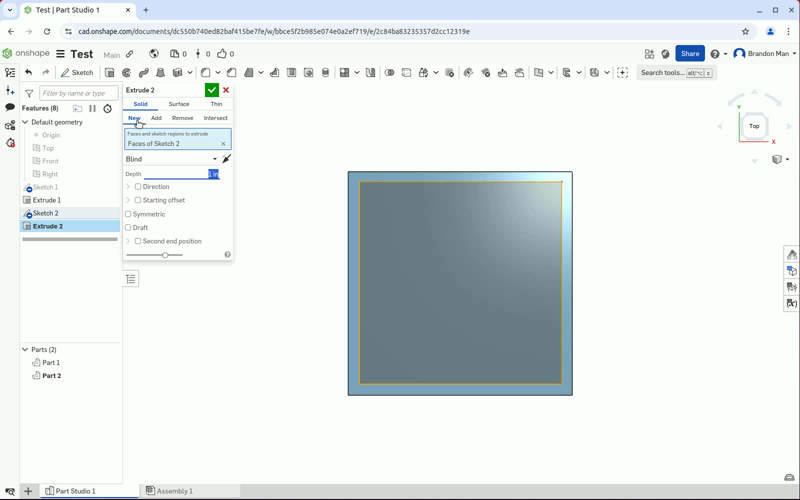
text(2.407)
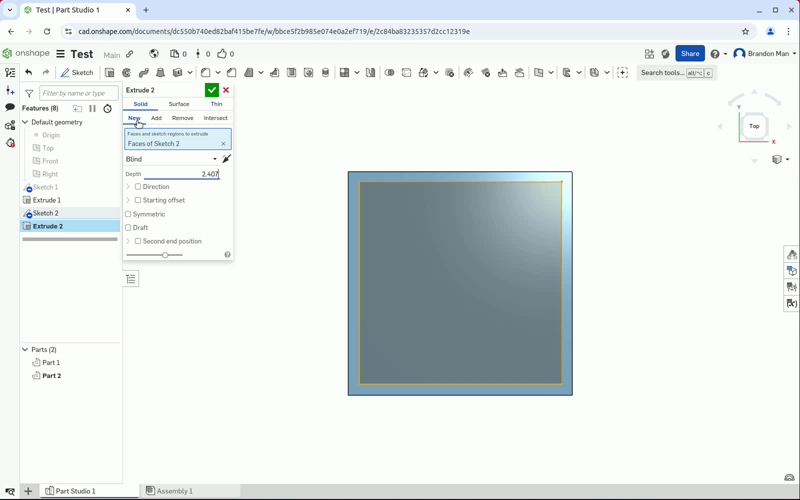
key(enter)
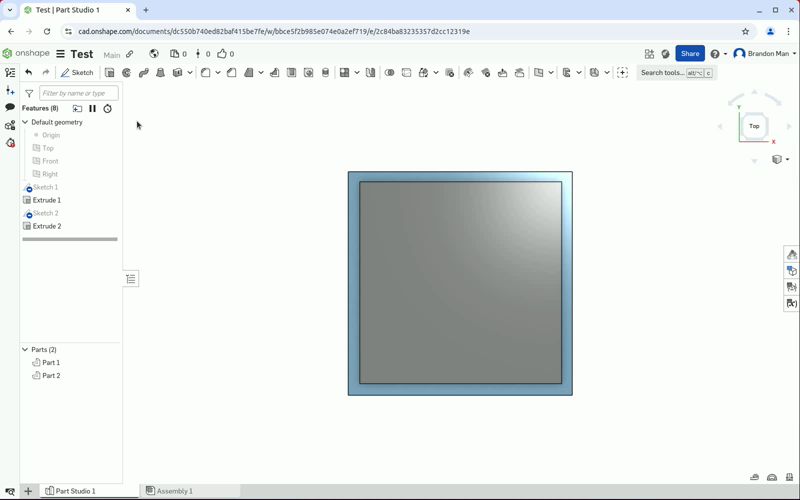
key(shift+h)
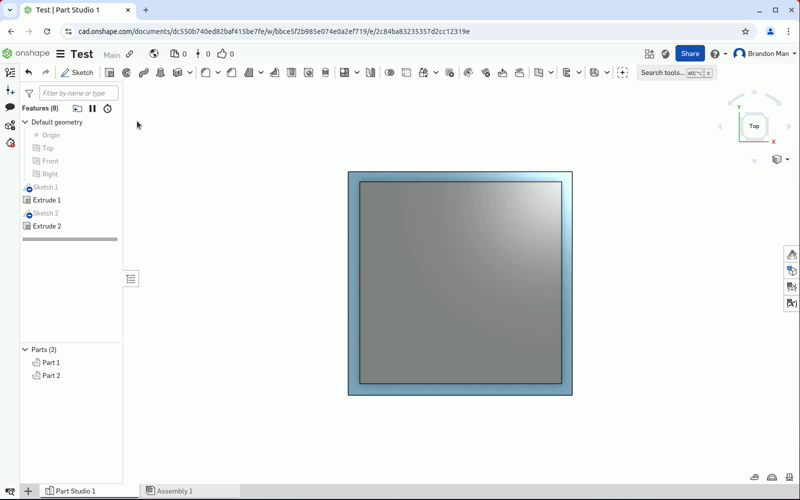
key(shift+h)
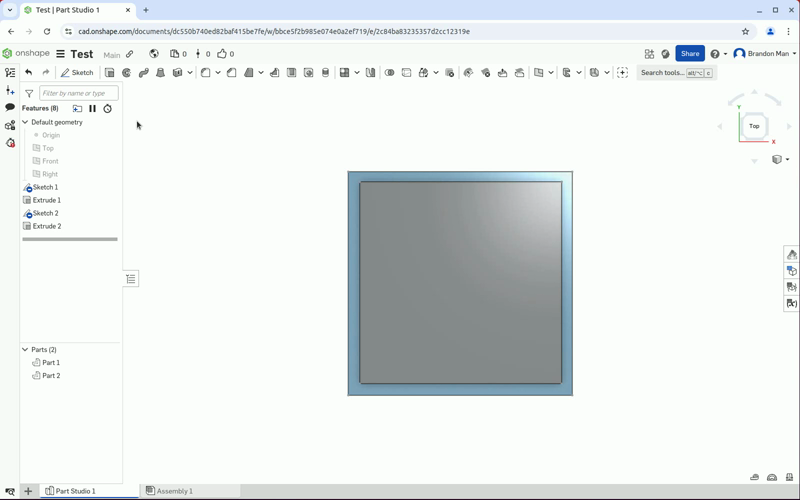
key(shift+7)
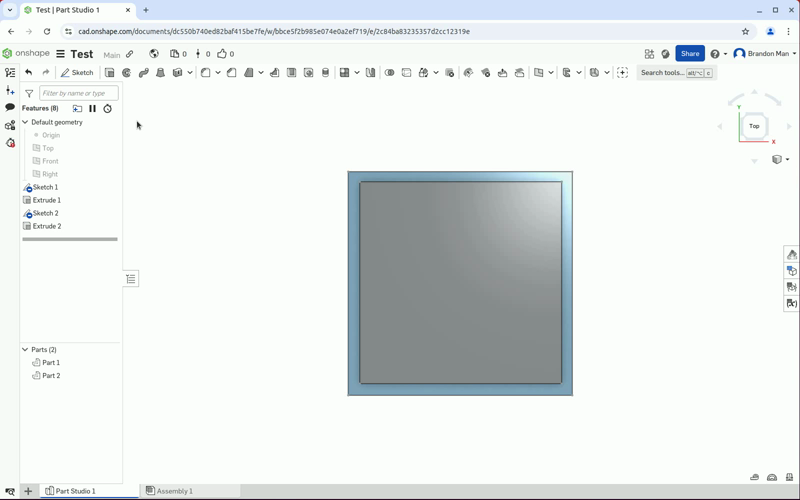
key(up, 3)
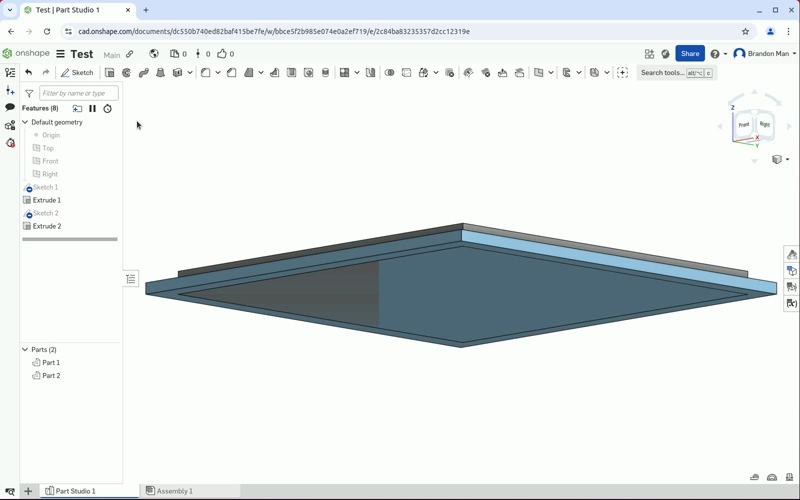
key(left, 3)
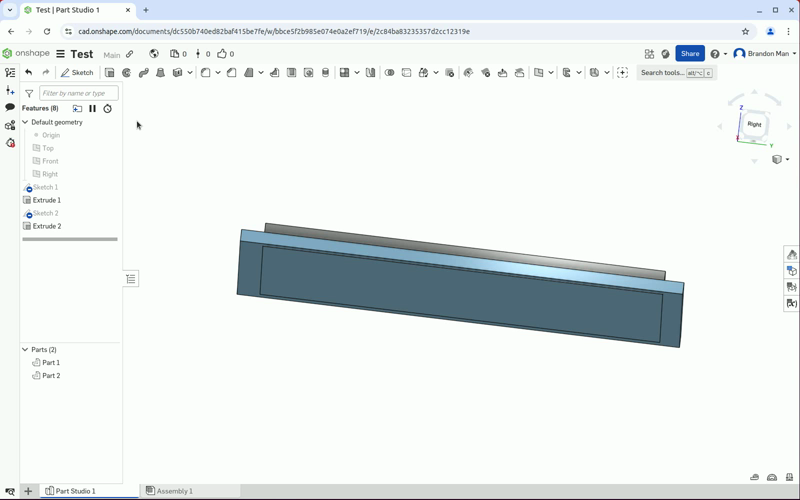
key(right, 3)
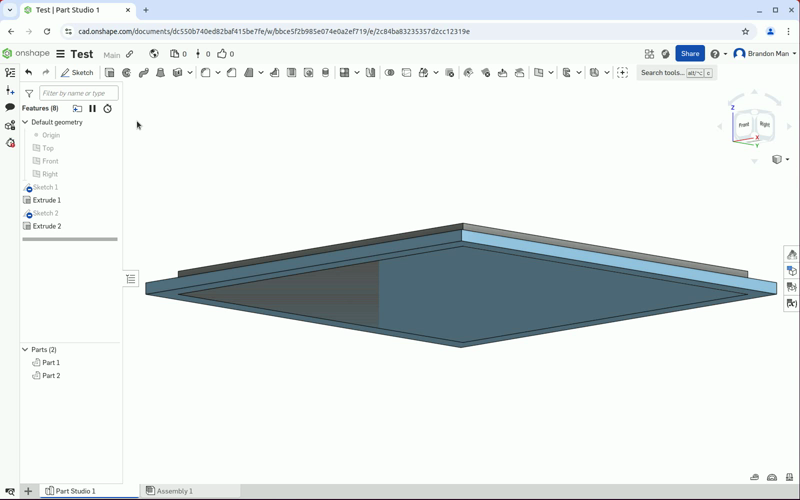
key(down, 3)
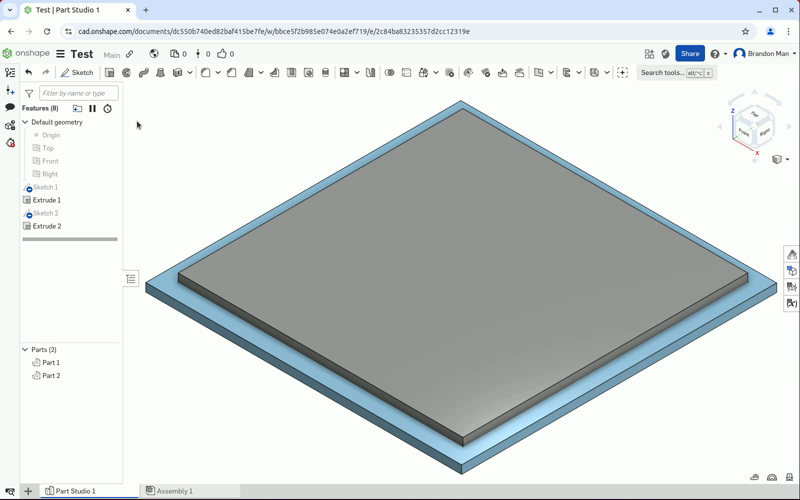
mouse_move(73, 189)
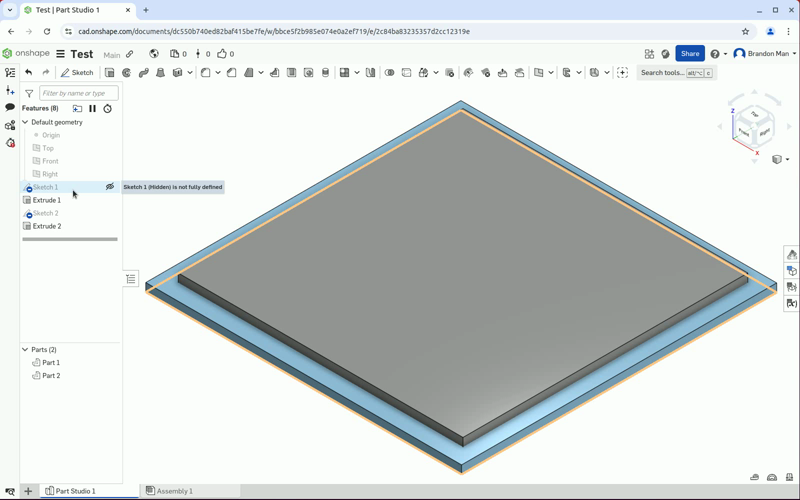
click(73, 189)